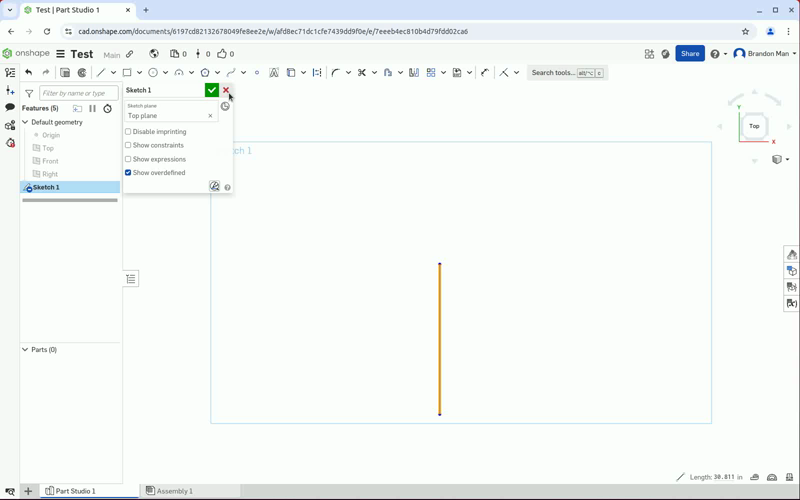
key(shift+h)
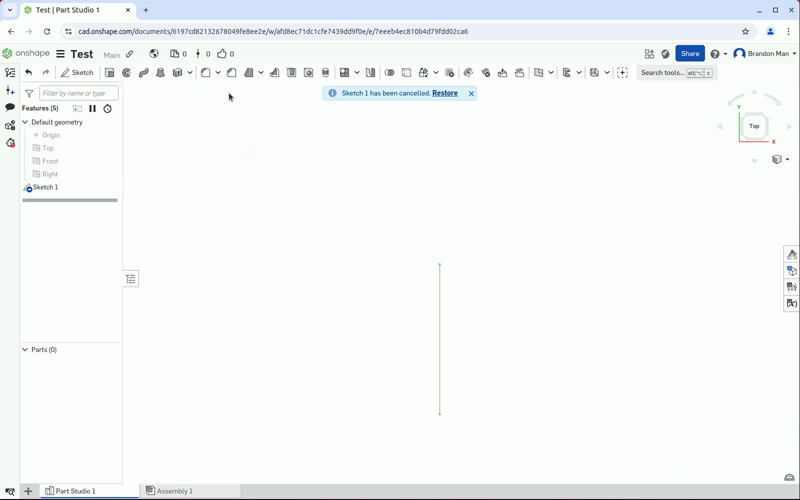
key(shift+s)
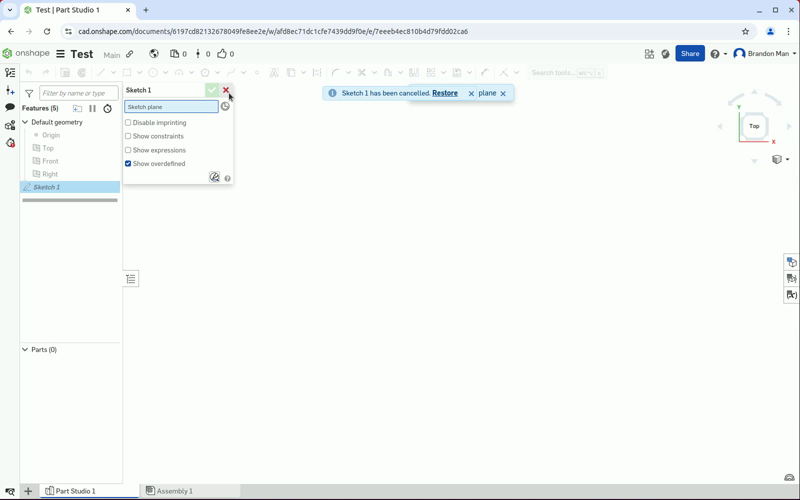
mouse_move(73, 150)
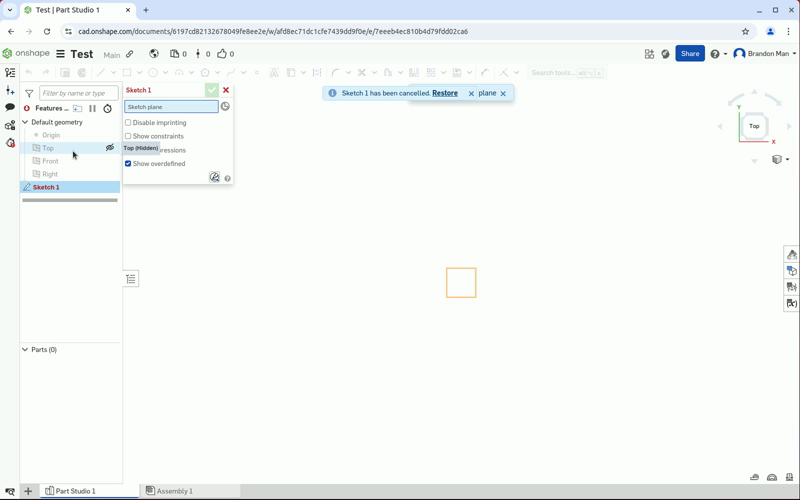
click(73, 150)
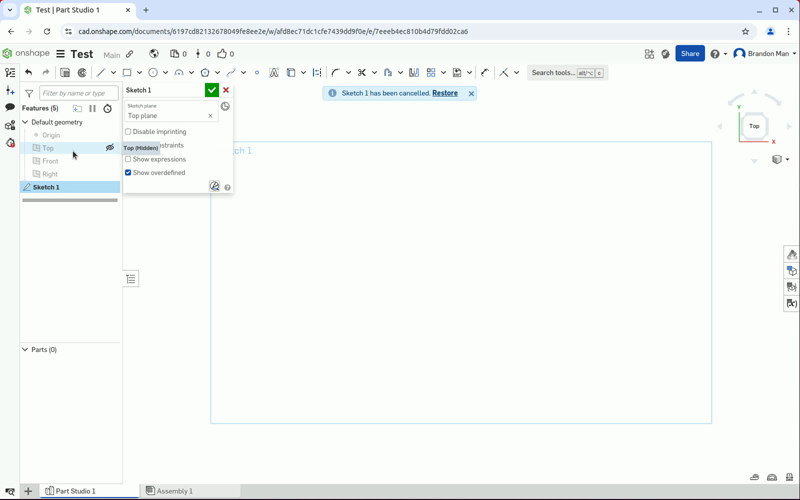
mouse_move(73, 352)
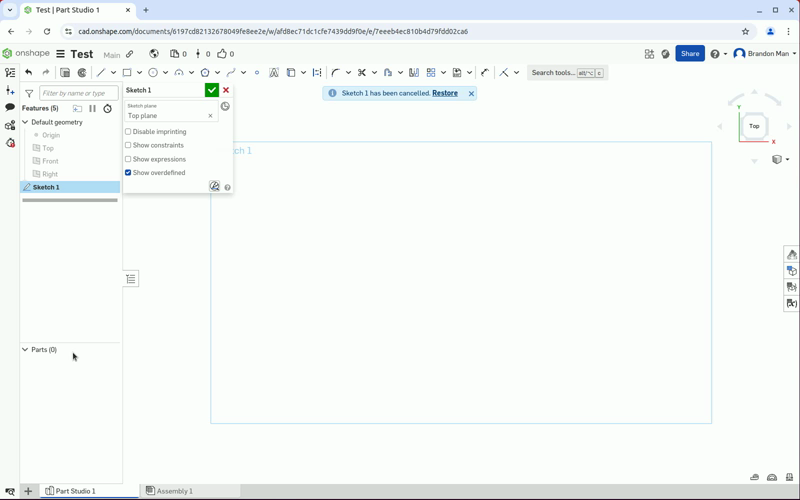
key(y)
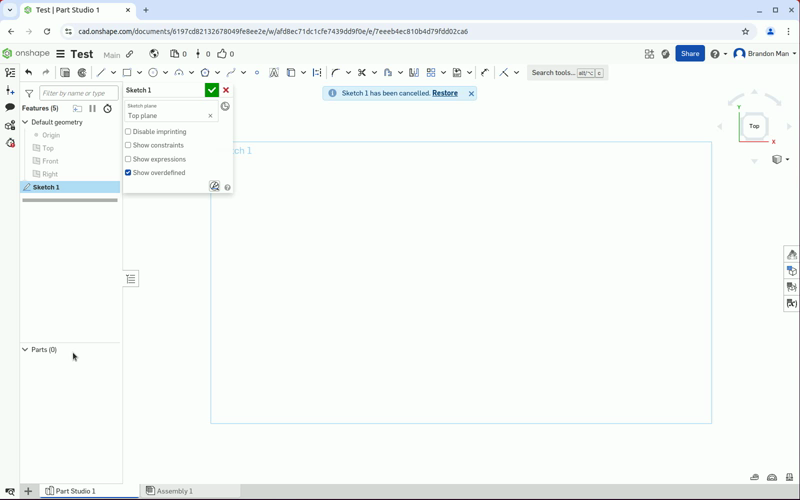
key(l)
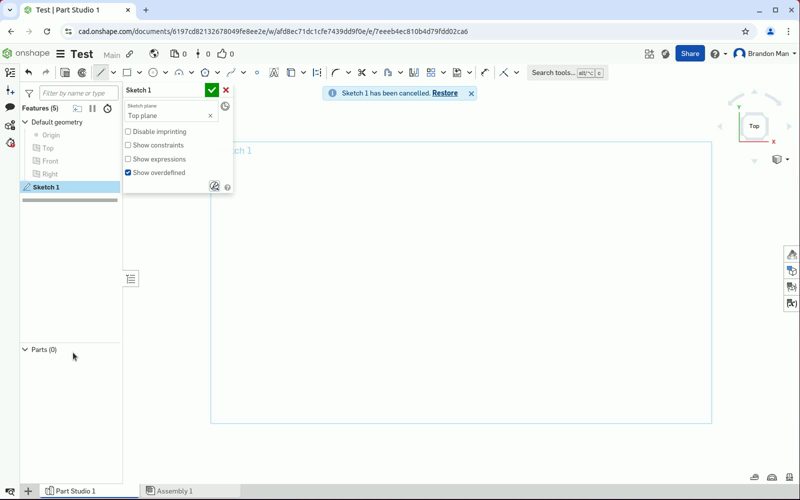
key_down(shift)
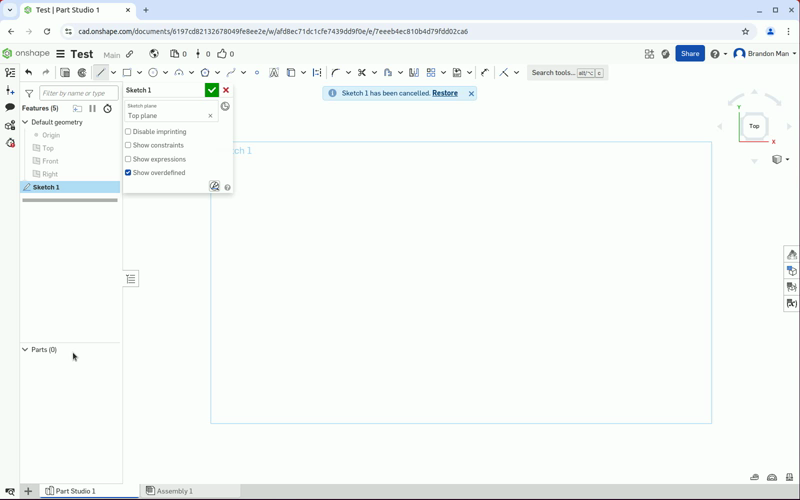
mouse_move(363, 354)
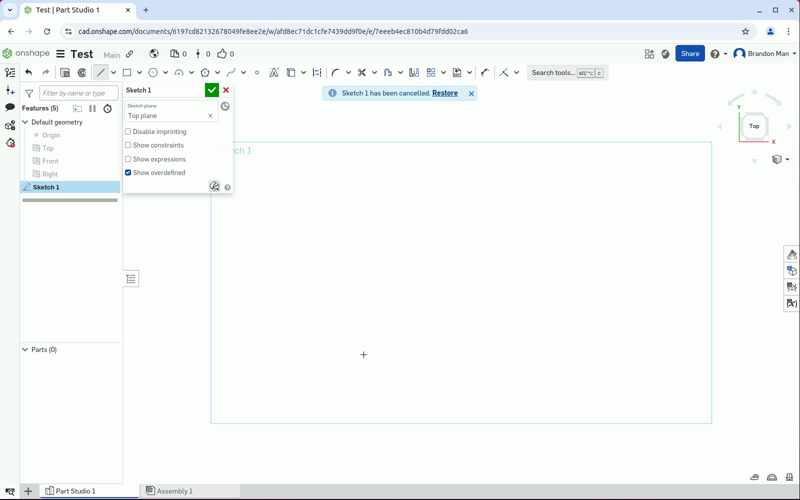
click(363, 354)
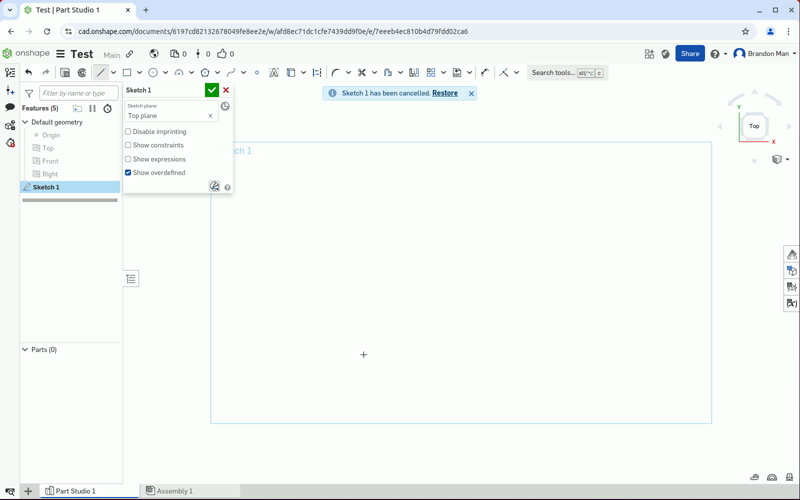
key_up(shift)
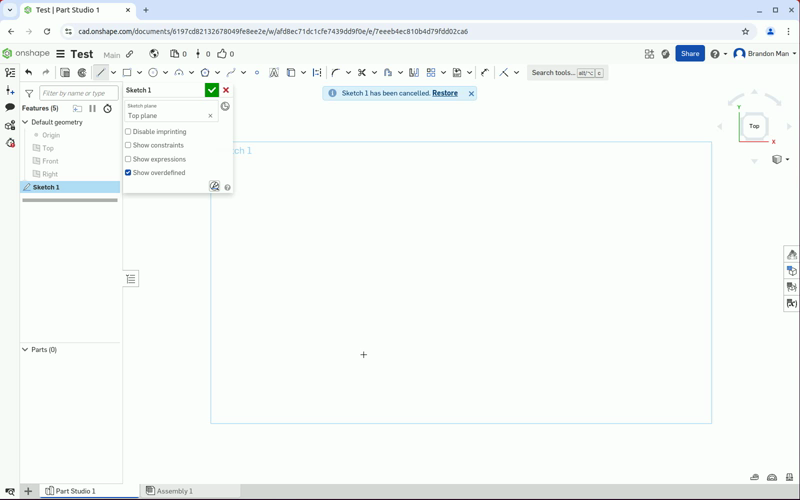
key_down(shift)
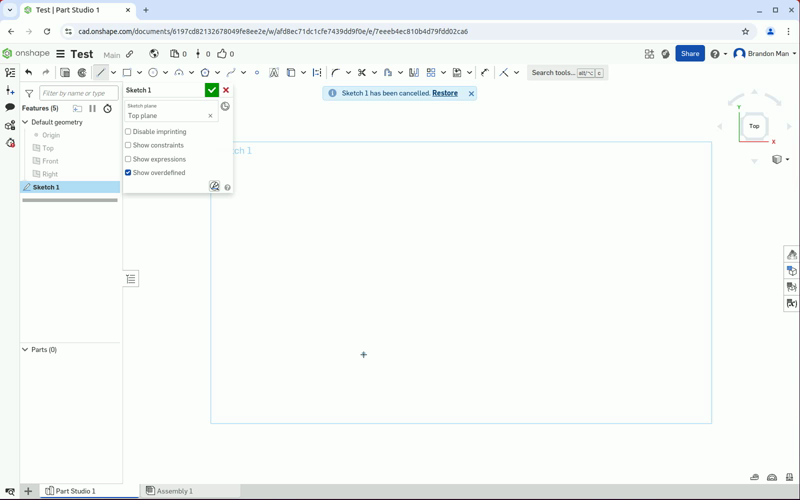
mouse_move(557, 354)
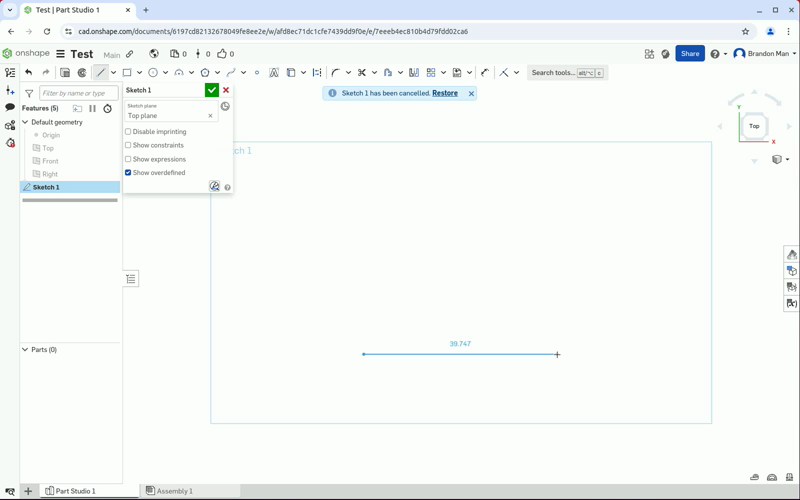
click(557, 354)
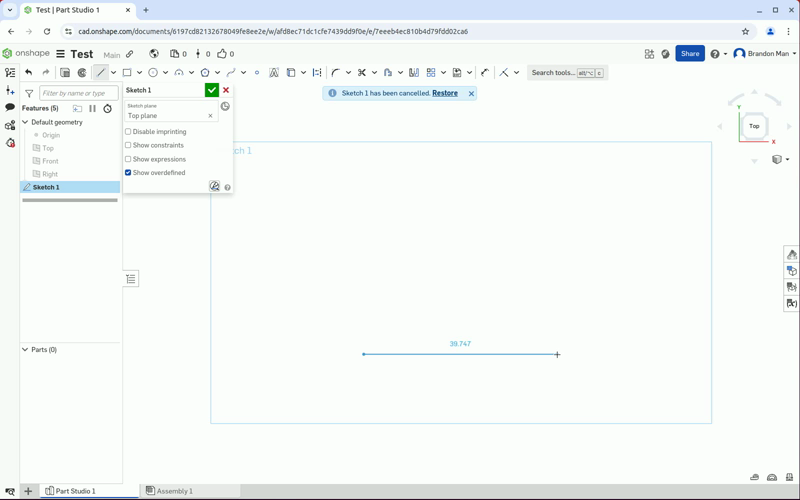
key_up(shift)
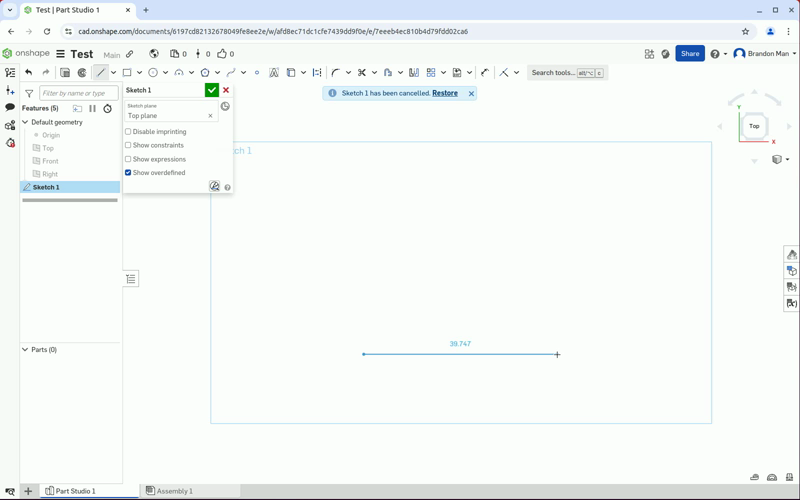
key_down(shift)
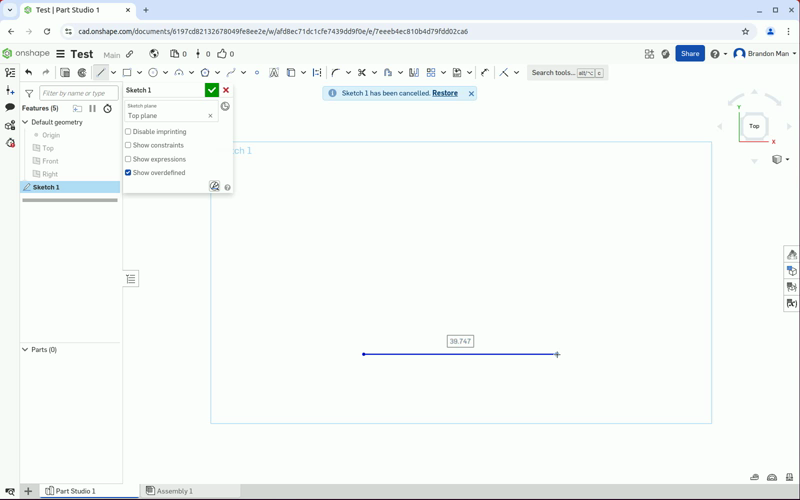
mouse_move(587, 354)
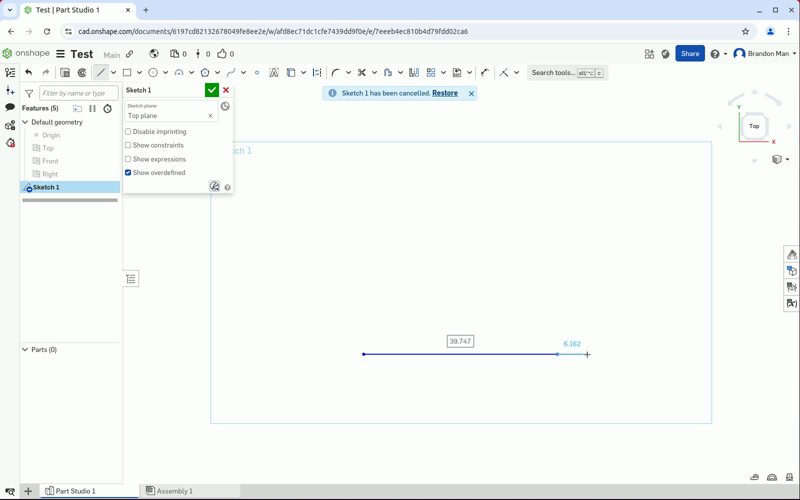
mouse_move(557, 303)
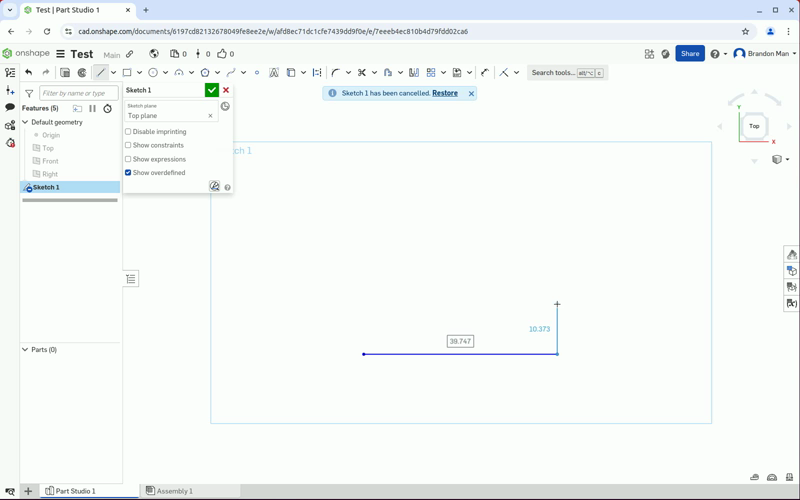
click(557, 303)
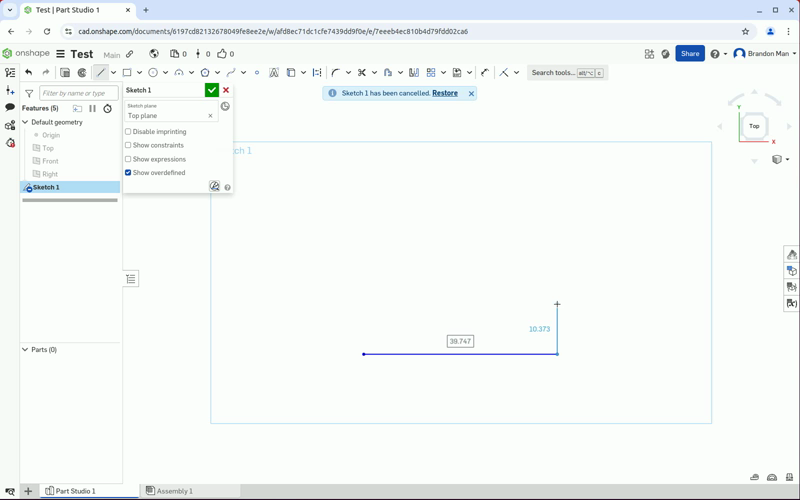
key_up(shift)
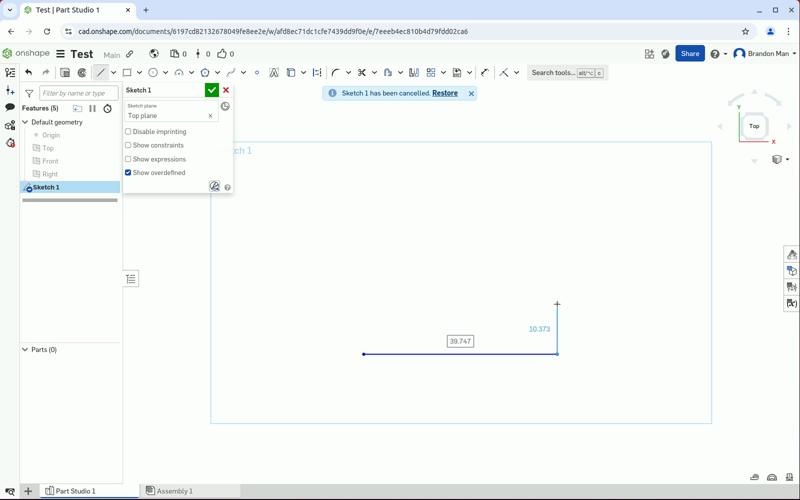
key_down(shift)
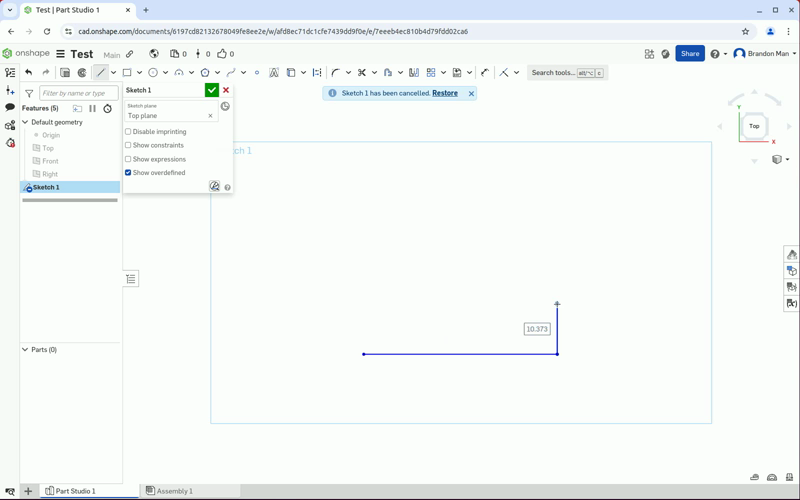
mouse_move(475, 303)
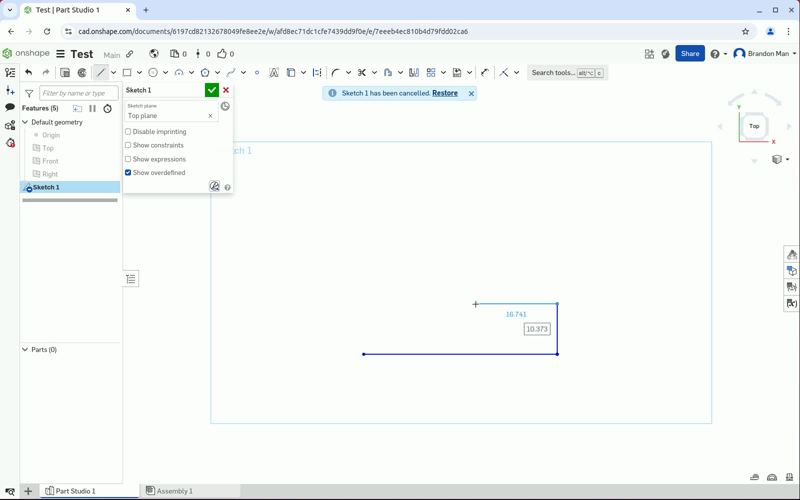
click(475, 303)
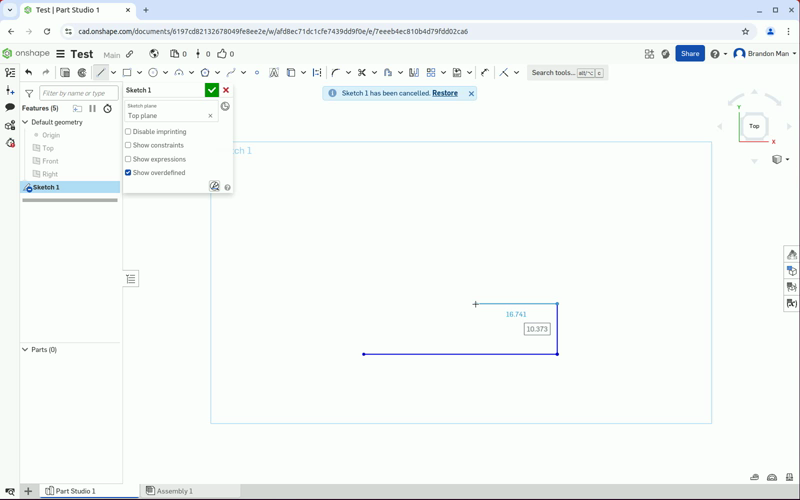
key_up(shift)
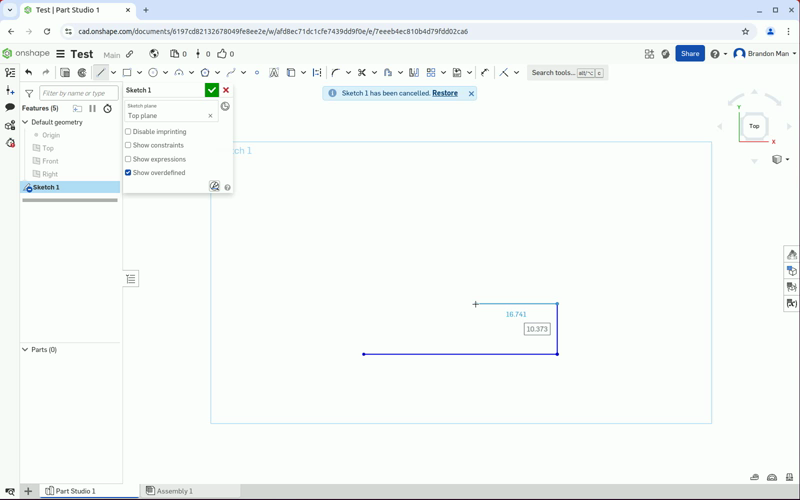
key_down(shift)
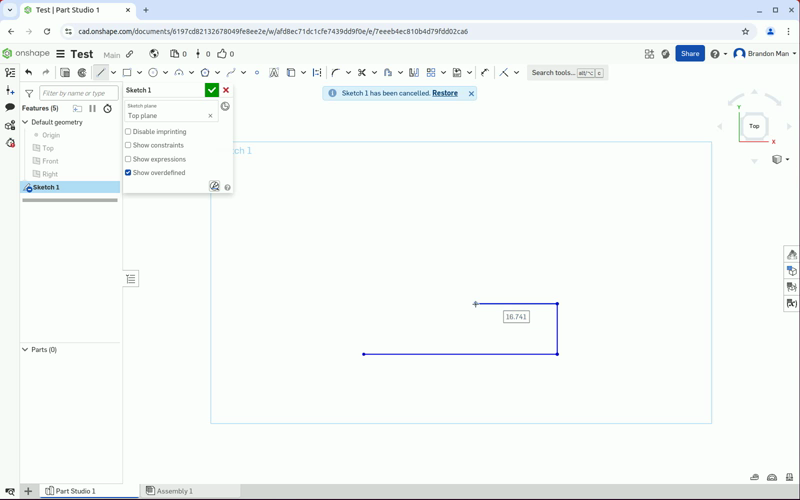
mouse_move(505, 303)
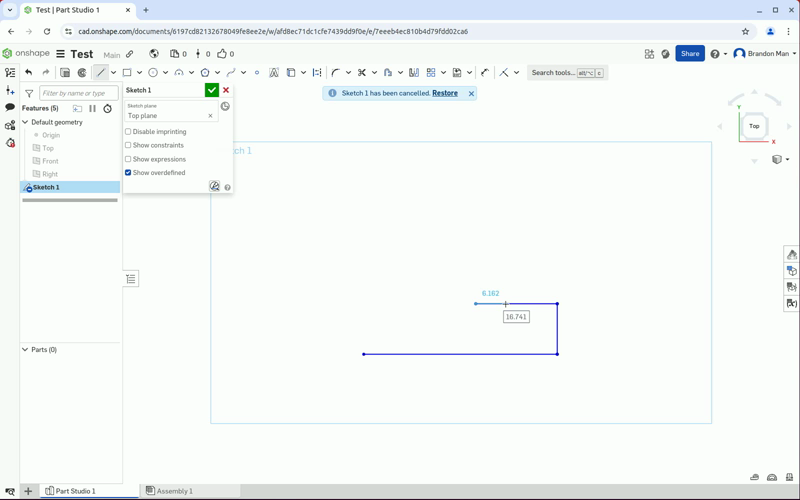
mouse_move(475, 283)
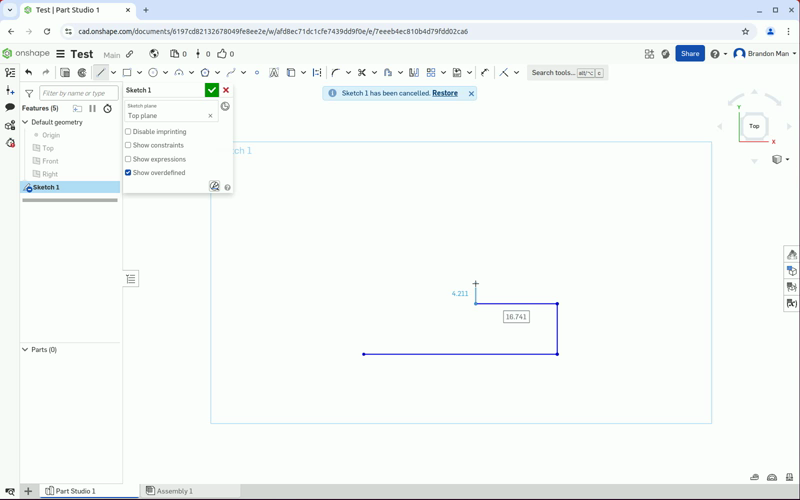
click(475, 283)
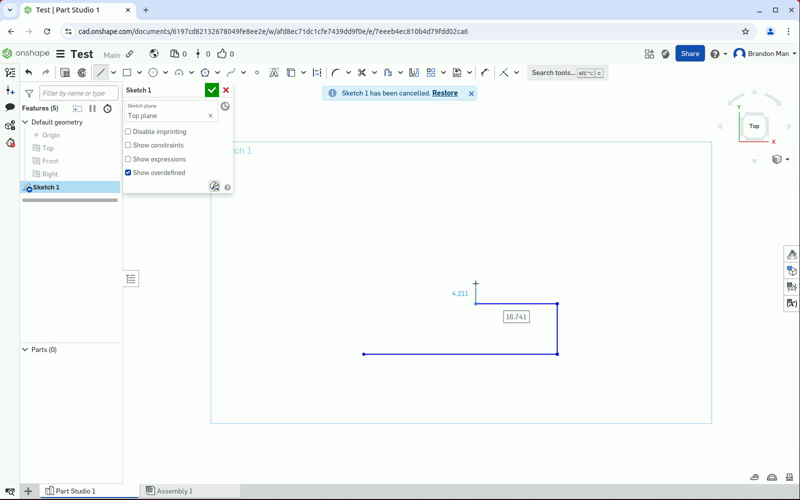
key_up(shift)
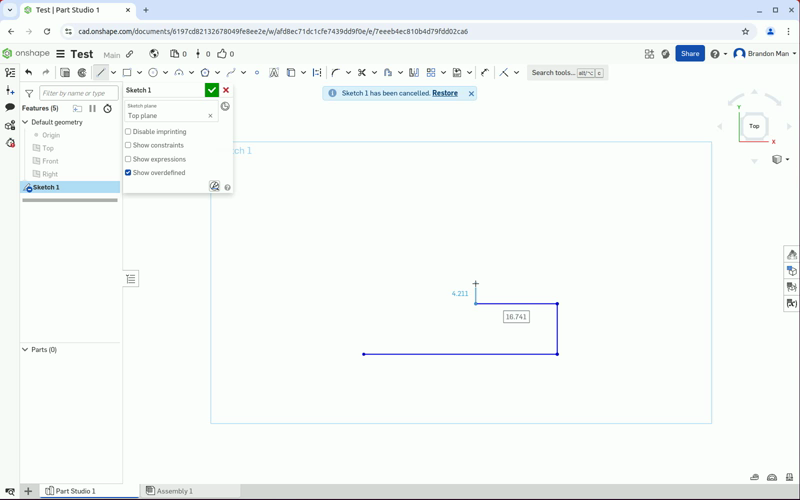
key_down(shift)
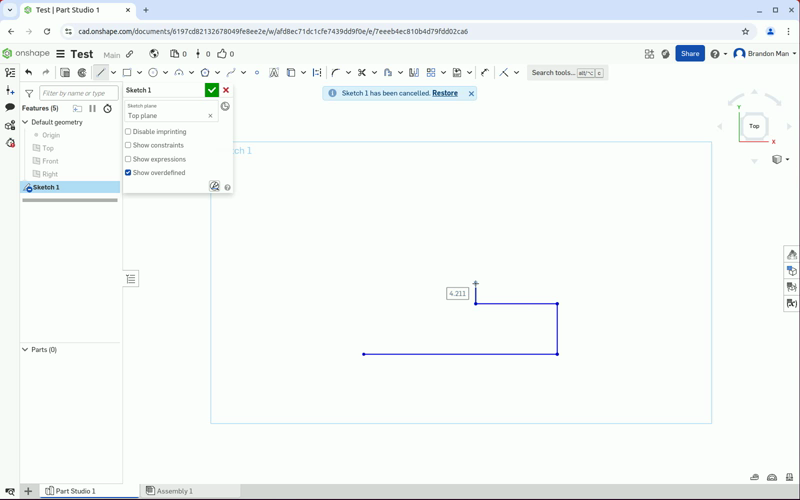
mouse_move(505, 283)
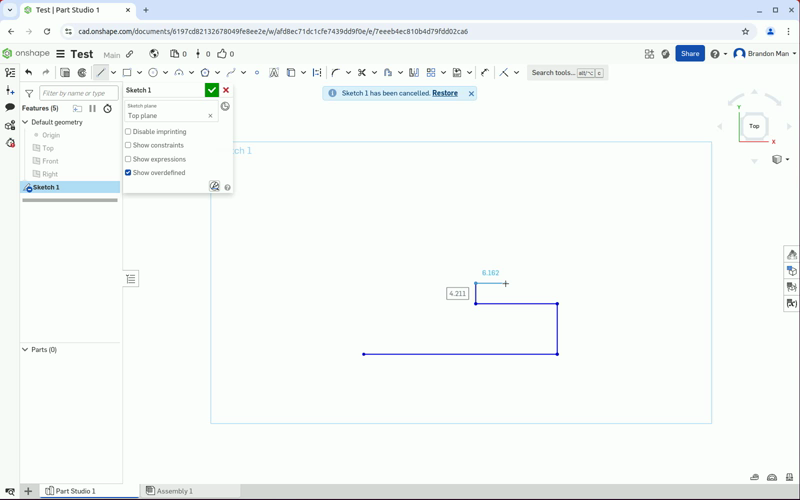
mouse_move(475, 262)
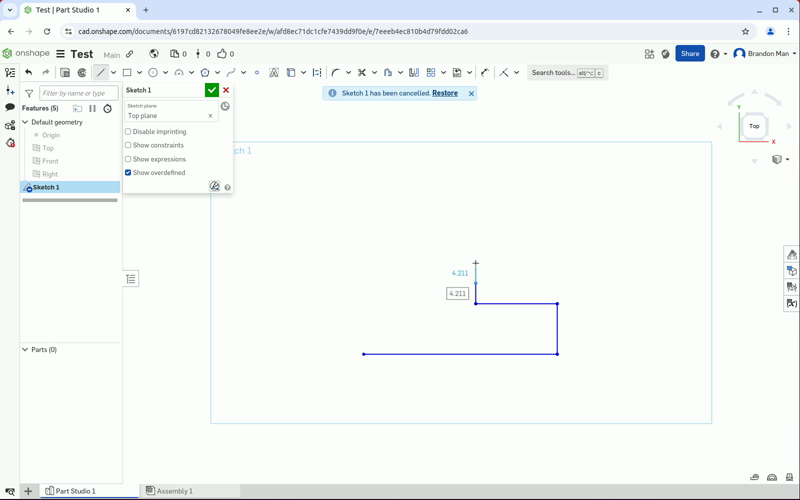
click(475, 262)
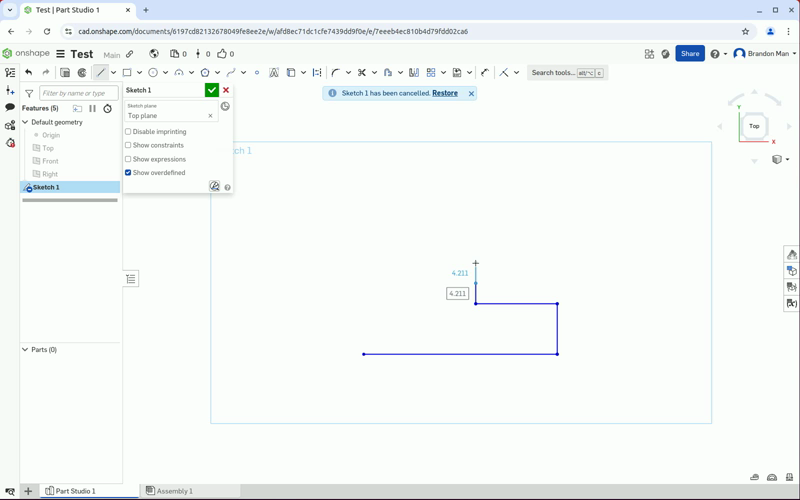
key_up(shift)
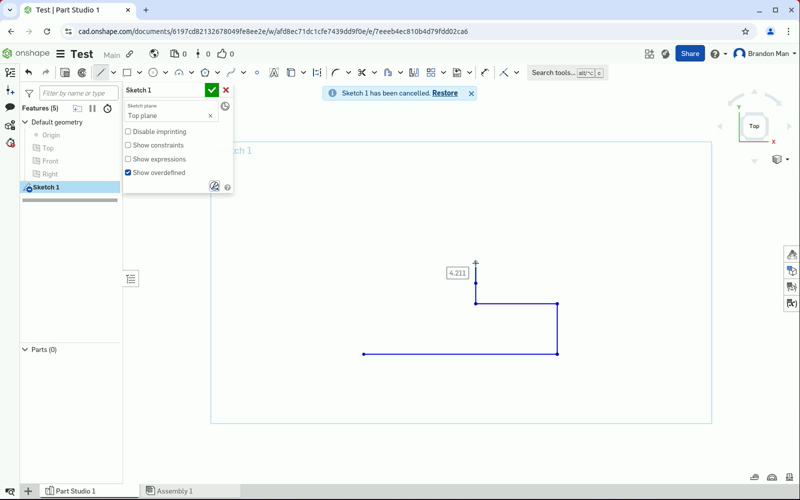
key_down(shift)
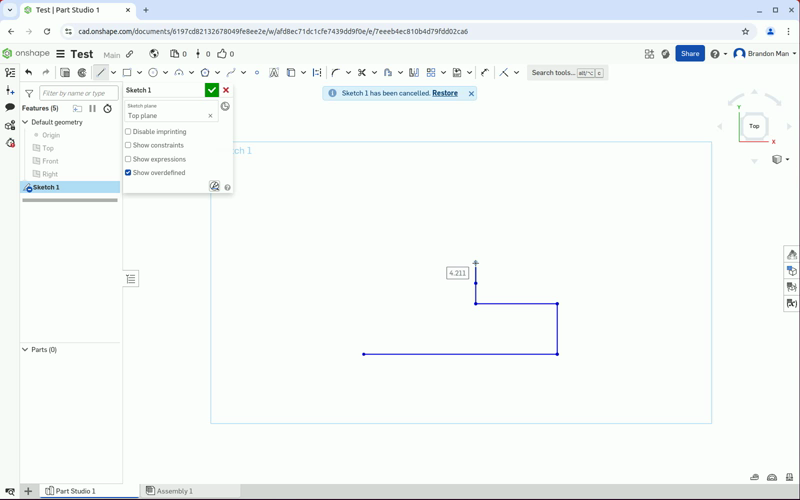
mouse_move(557, 262)
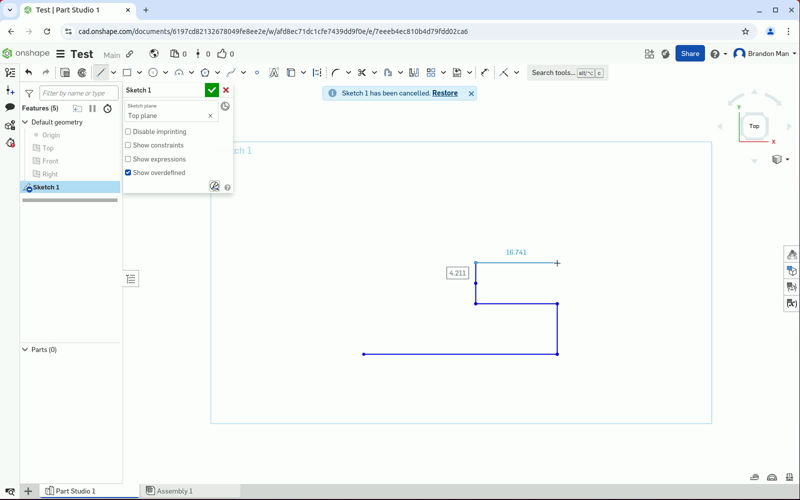
click(557, 262)
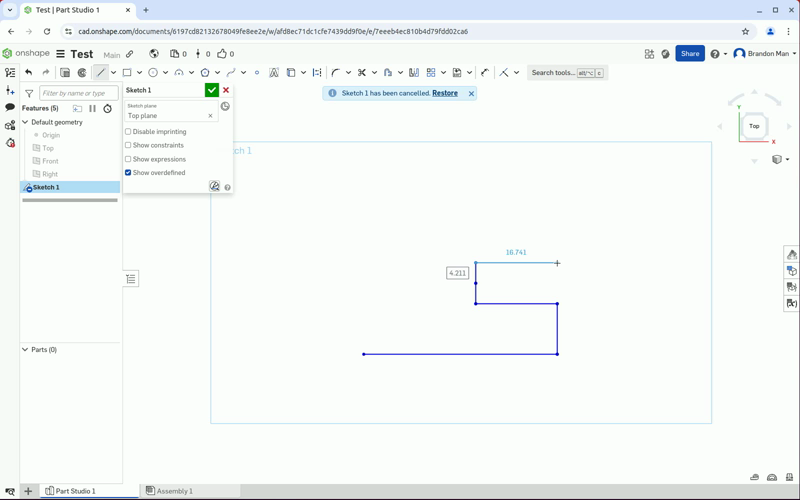
key_up(shift)
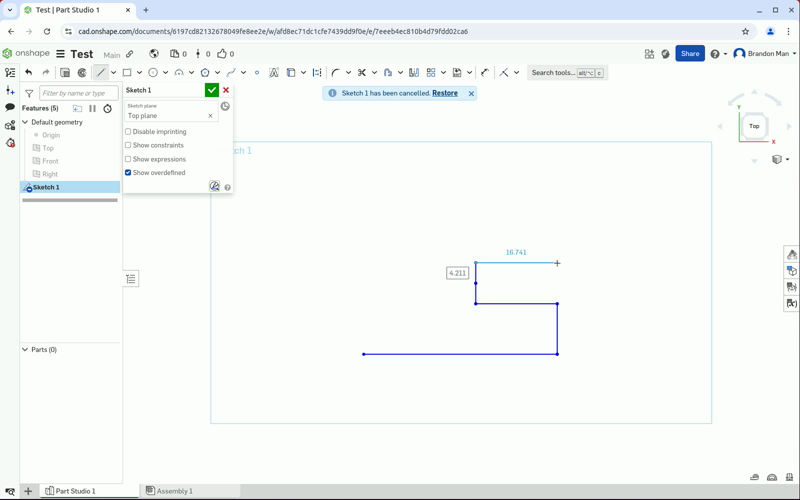
key_down(shift)
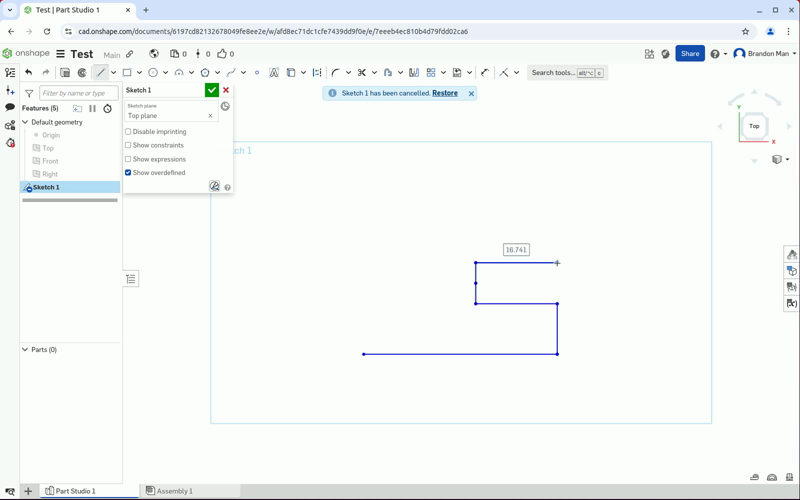
mouse_move(587, 262)
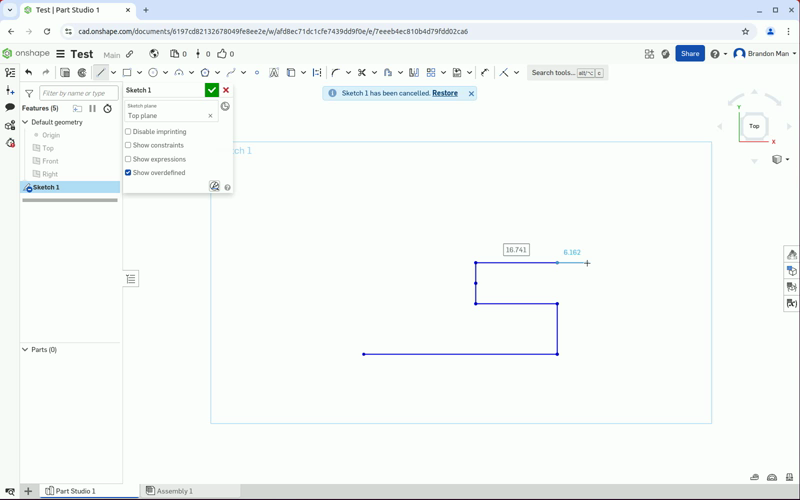
mouse_move(557, 211)
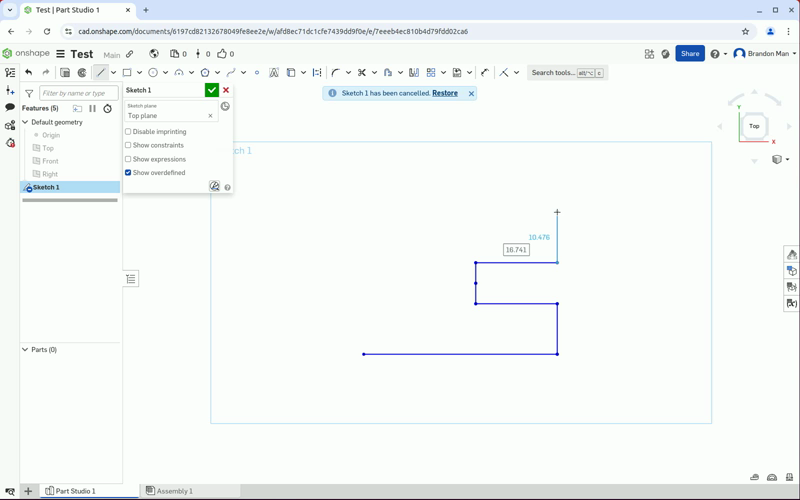
click(557, 211)
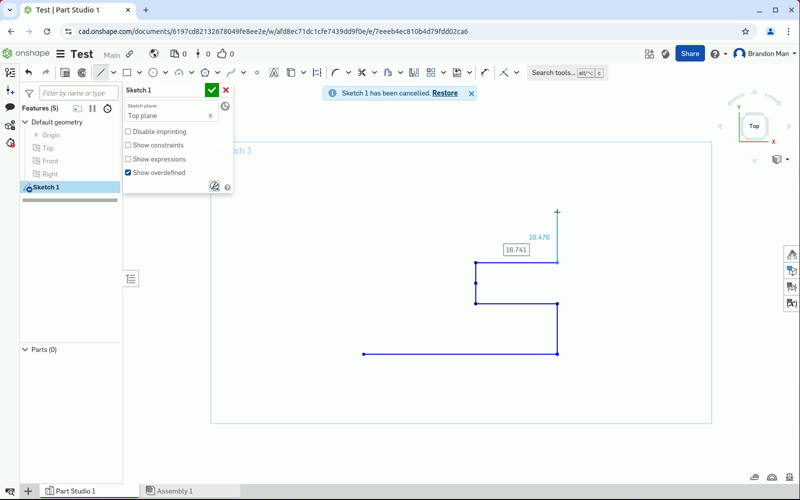
key_up(shift)
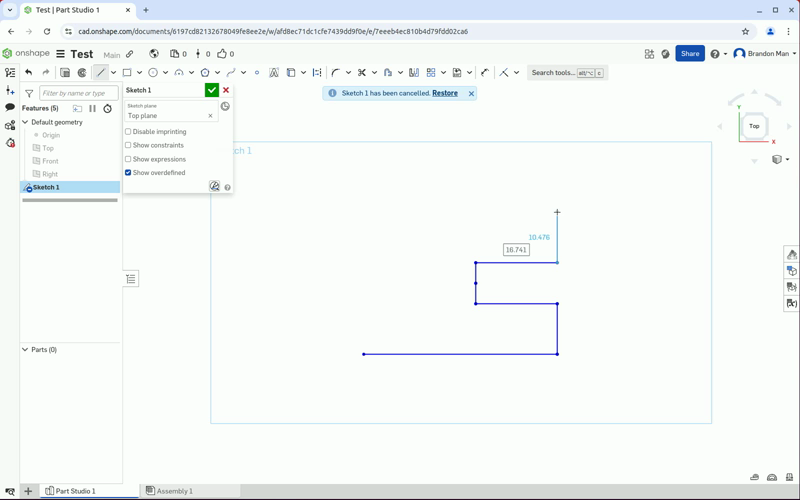
key_down(shift)
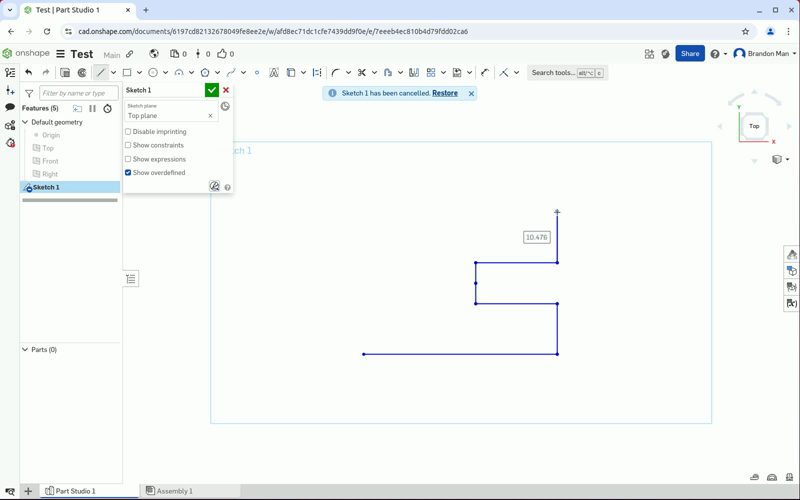
mouse_move(363, 211)
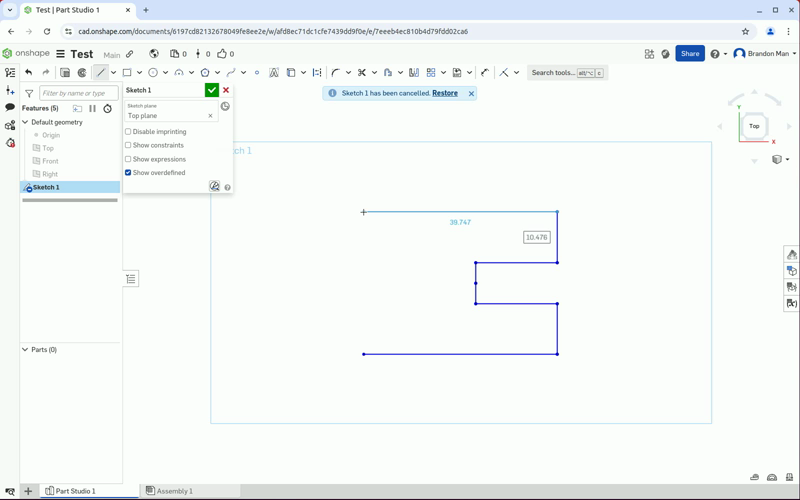
click(363, 211)
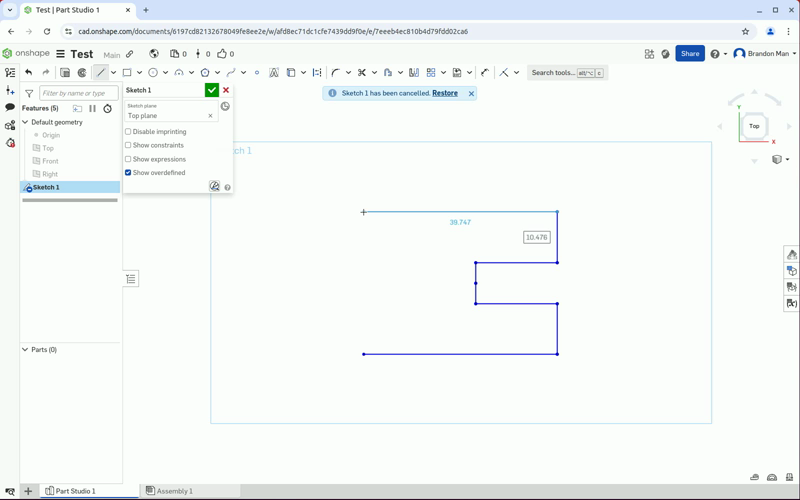
key_up(shift)
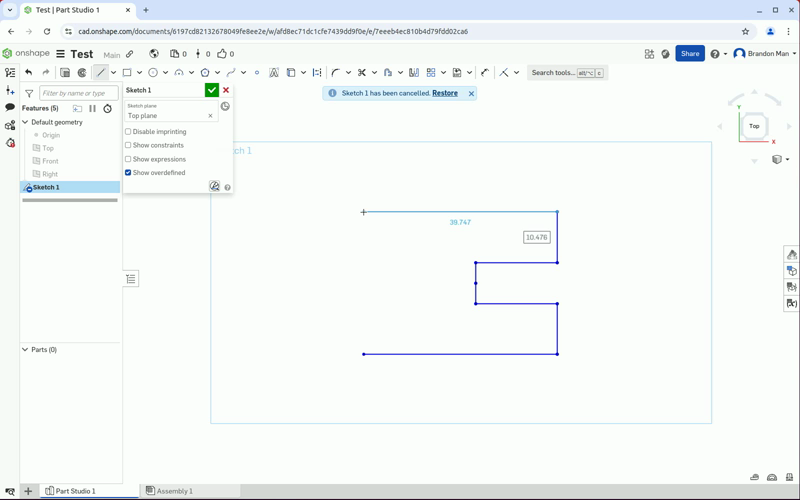
key_down(shift)
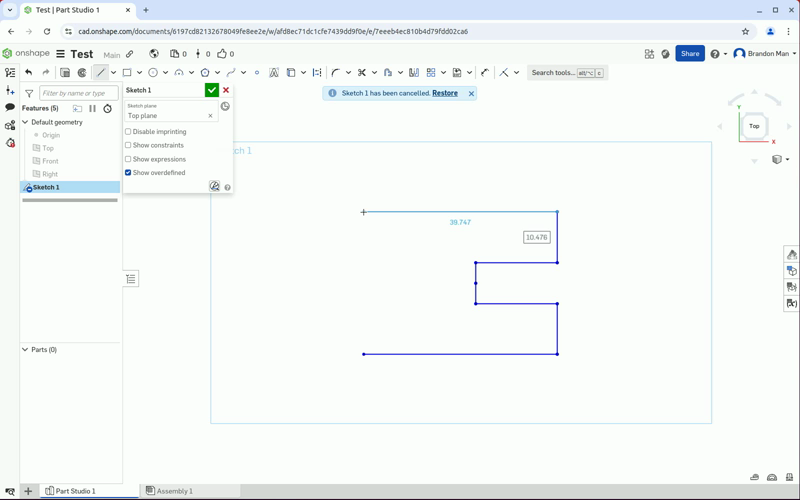
mouse_move(363, 354)
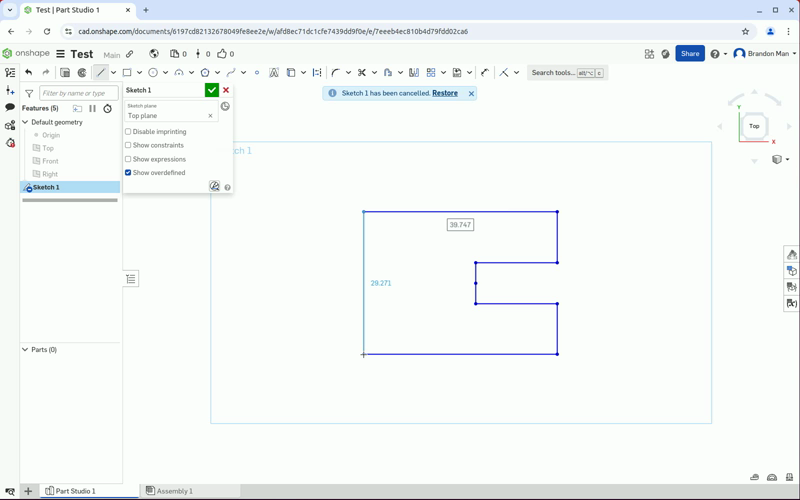
key_up(shift)
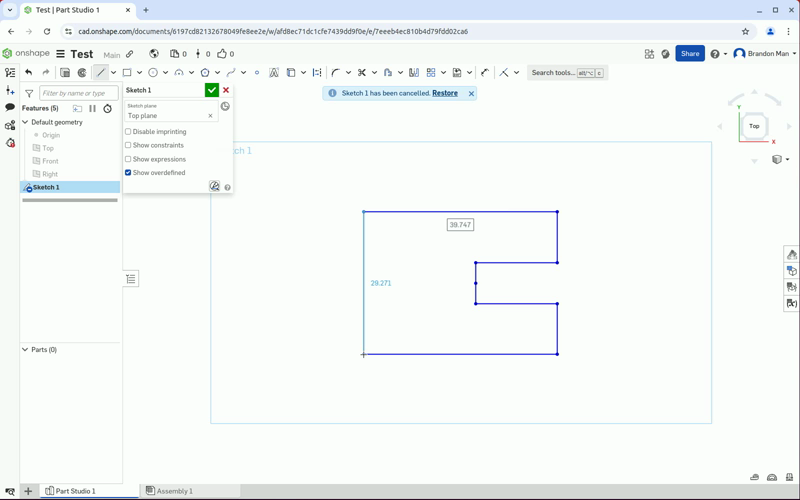
click(363, 354)
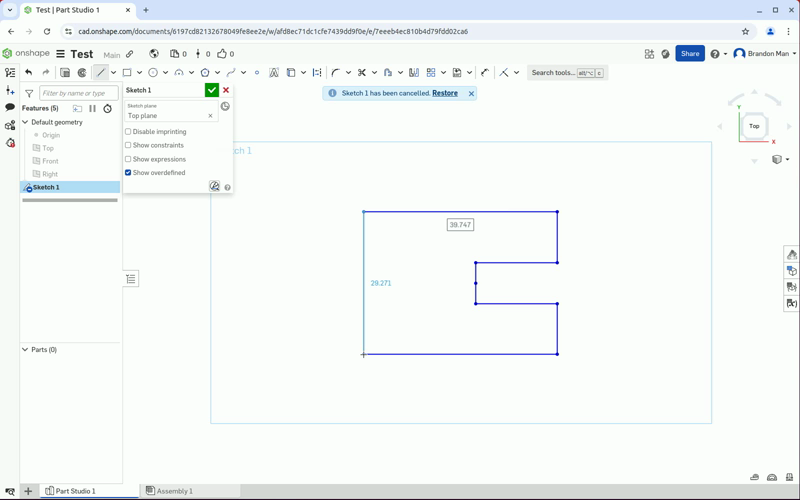
key(esc)
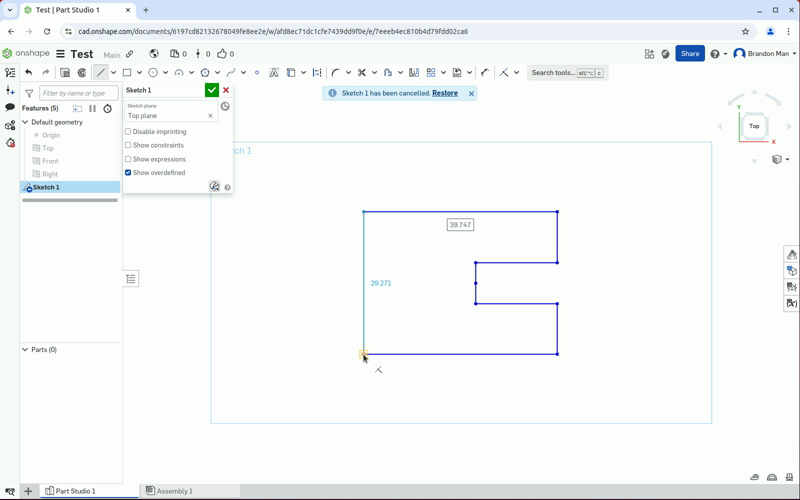
mouse_move(384, 254)
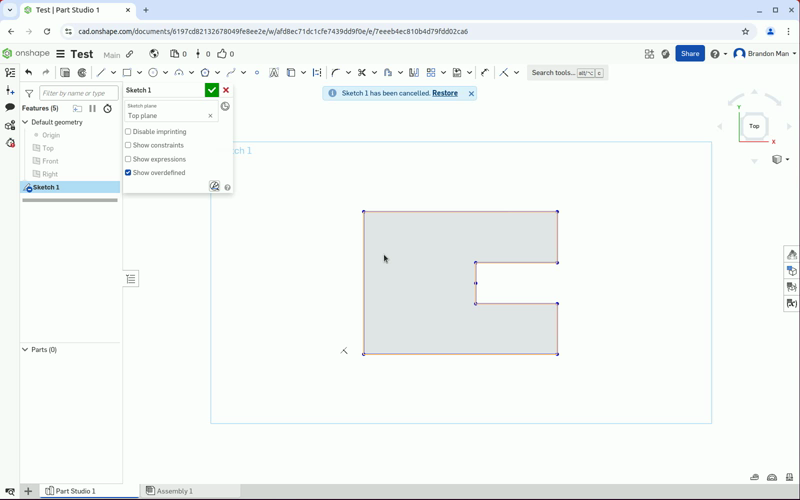
click(384, 254)
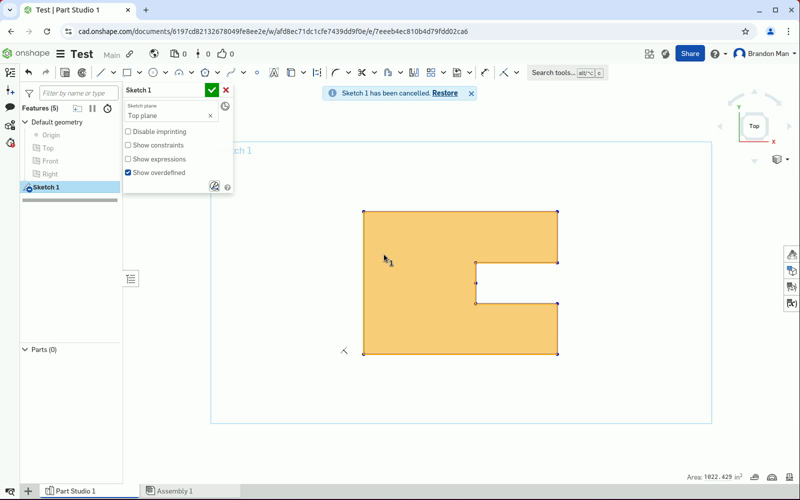
mouse_move(73, 352)
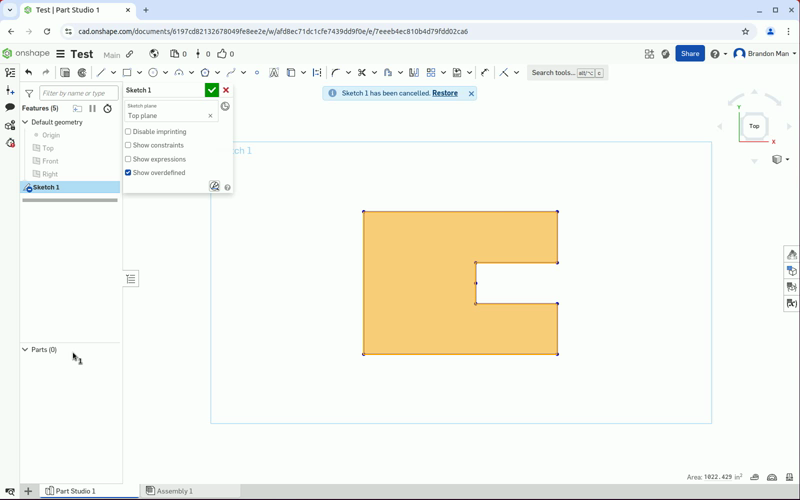
key(shift+y)
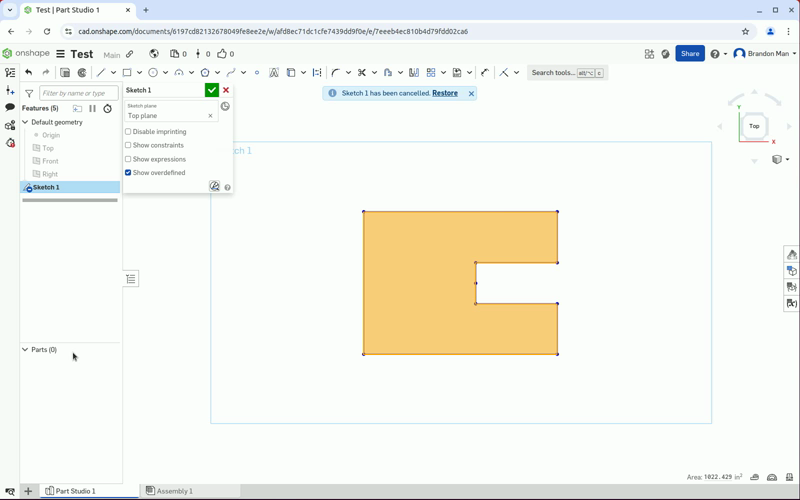
key(shift+e)
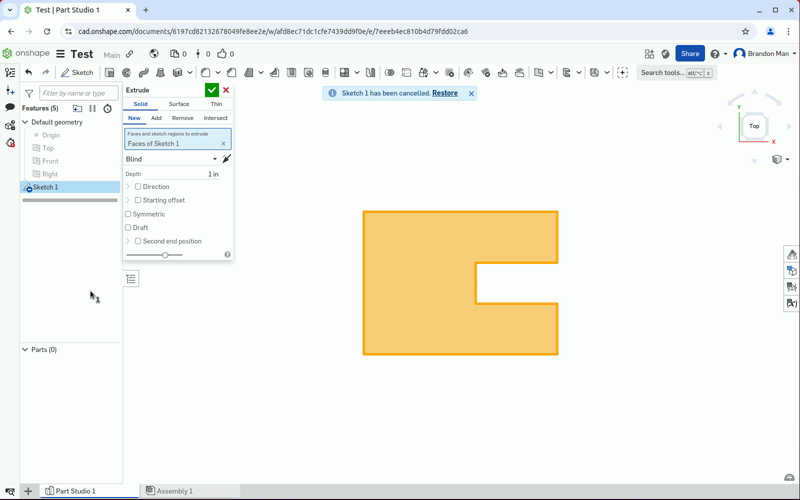
mouse_move(143, 106)
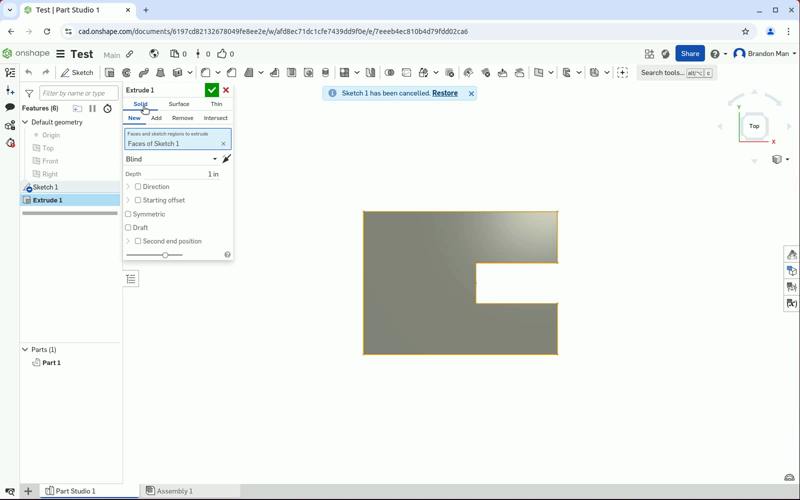
click(143, 106)
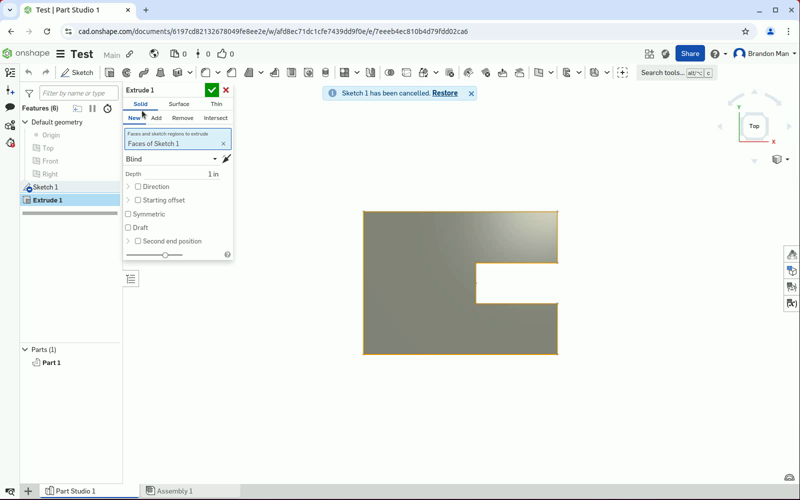
mouse_move(137, 120)
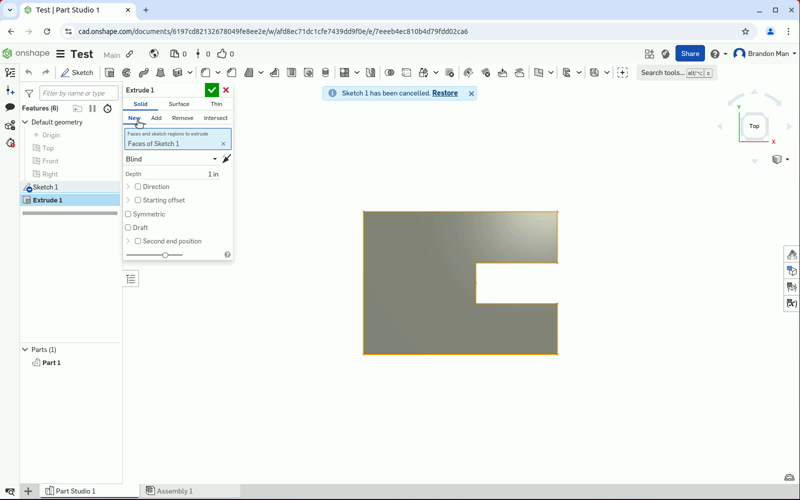
click(137, 120)
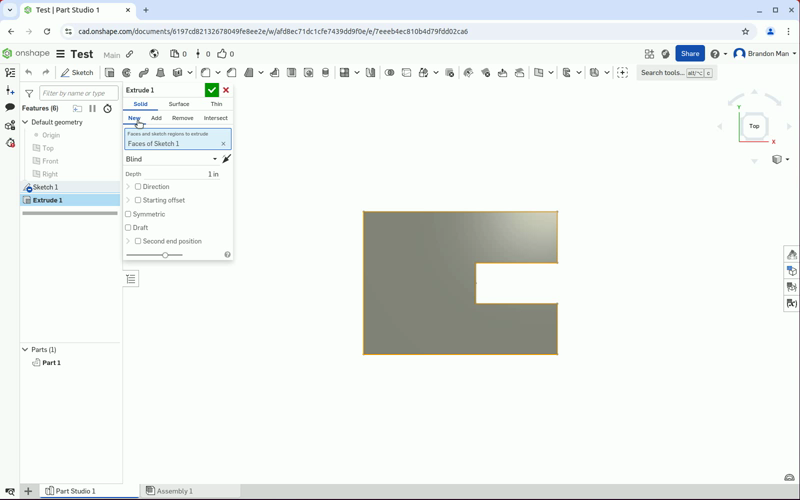
key(tab, 4)
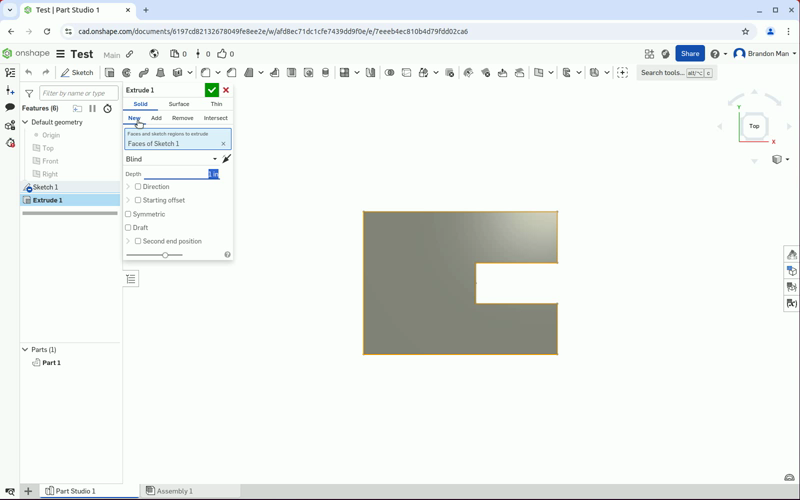
text(8.425)
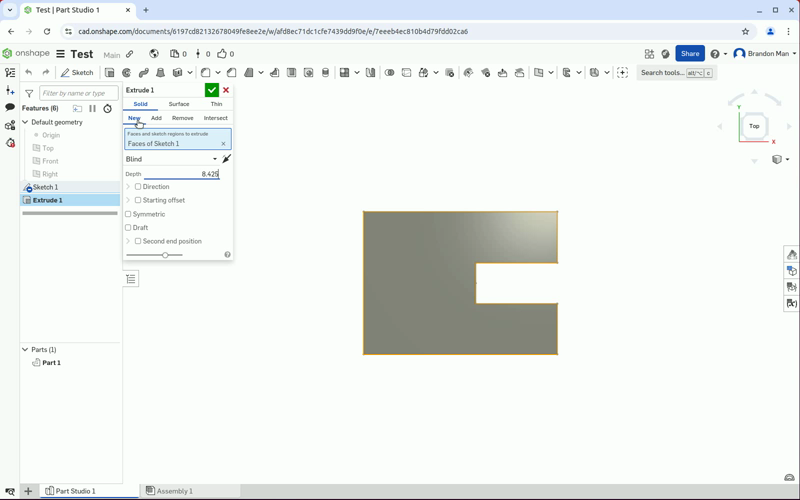
key(enter)
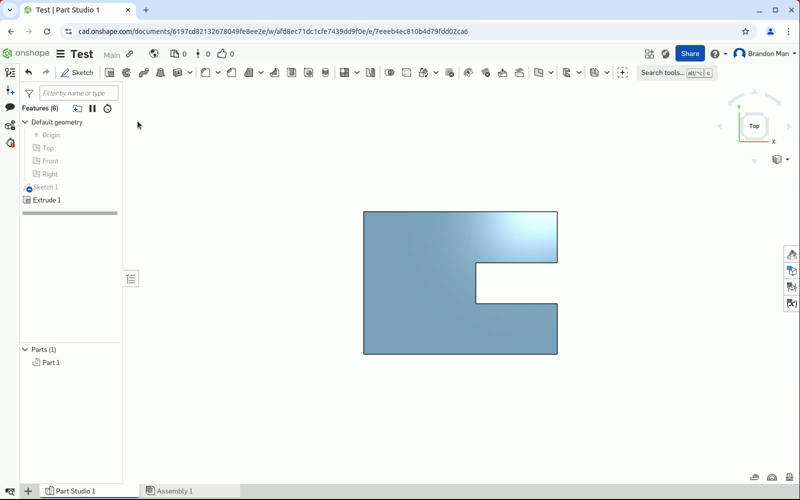
key(shift+h)
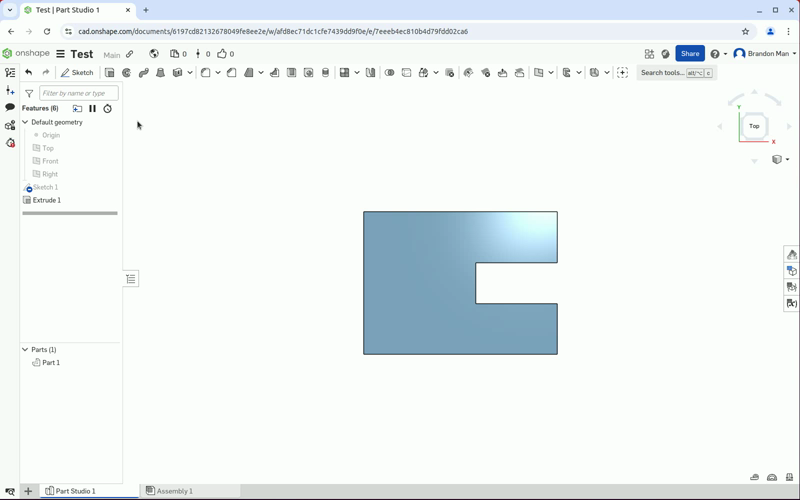
key(shift+h)
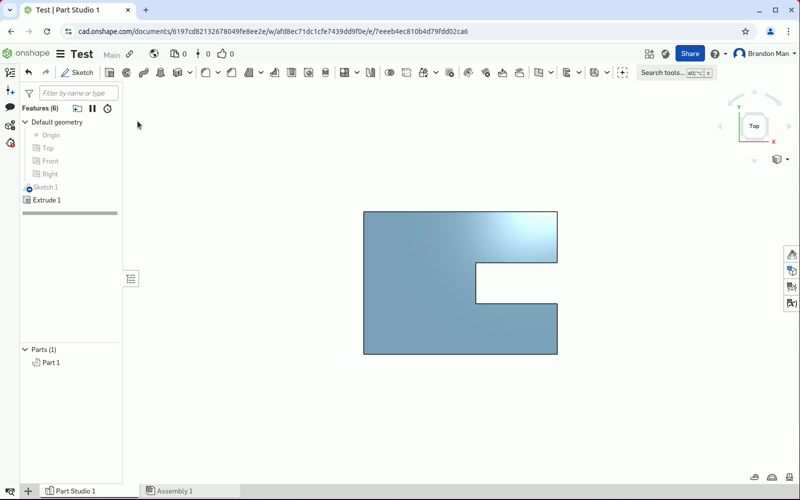
mouse_move(73, 189)
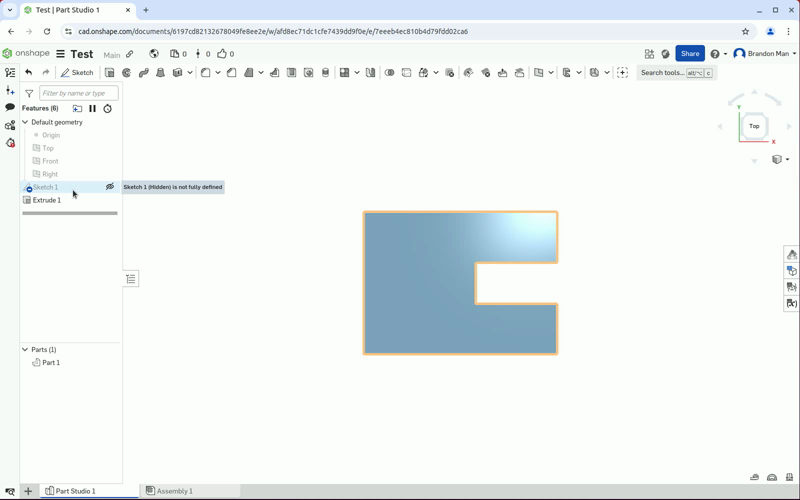
click(73, 189)
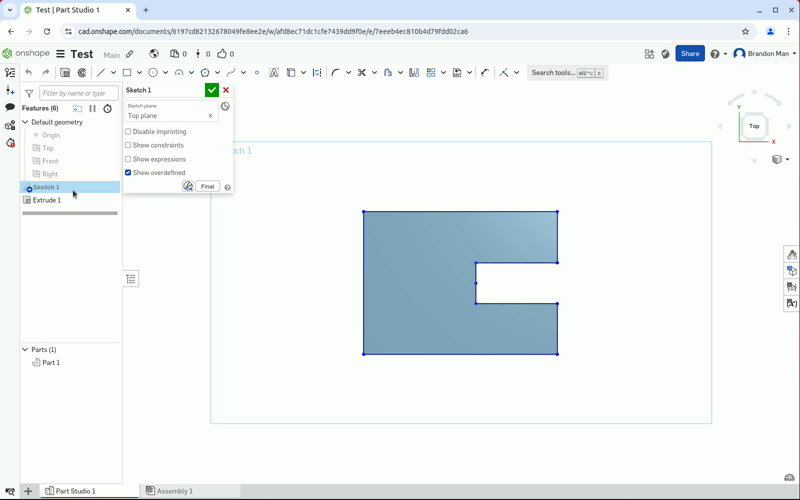
mouse_move(229, 92)
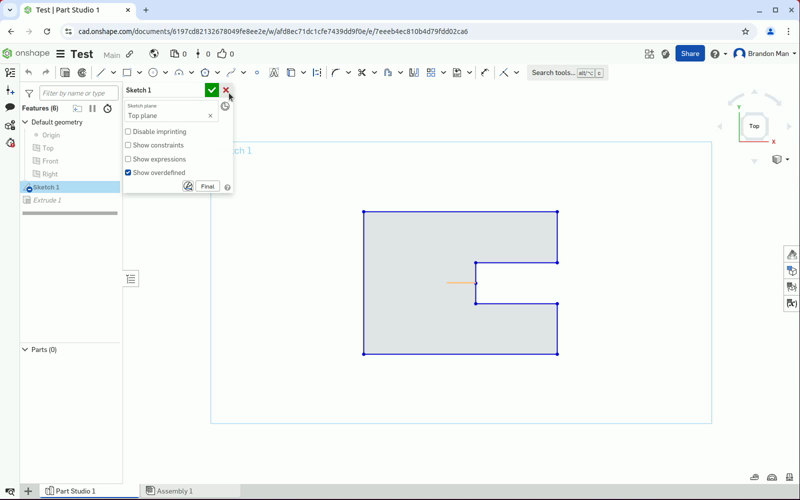
click(229, 92)
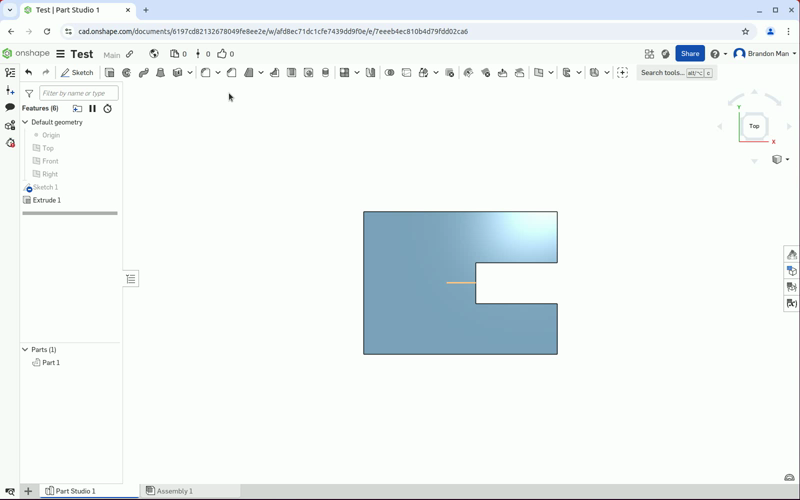
mouse_move(73, 352)
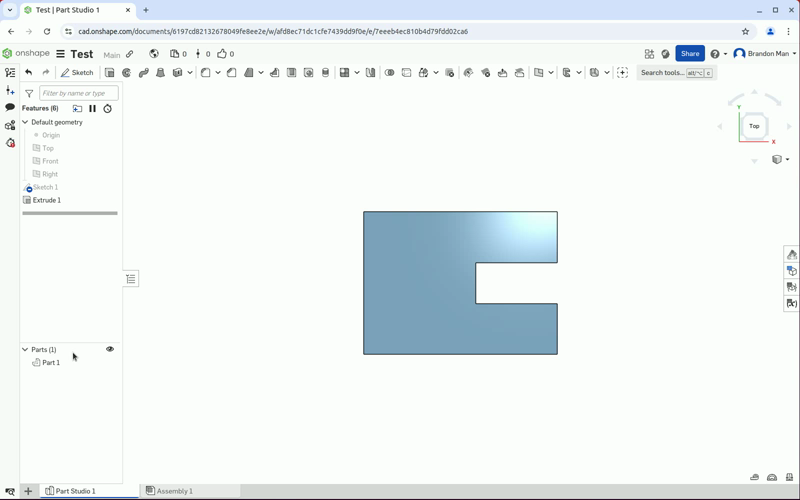
key(y)
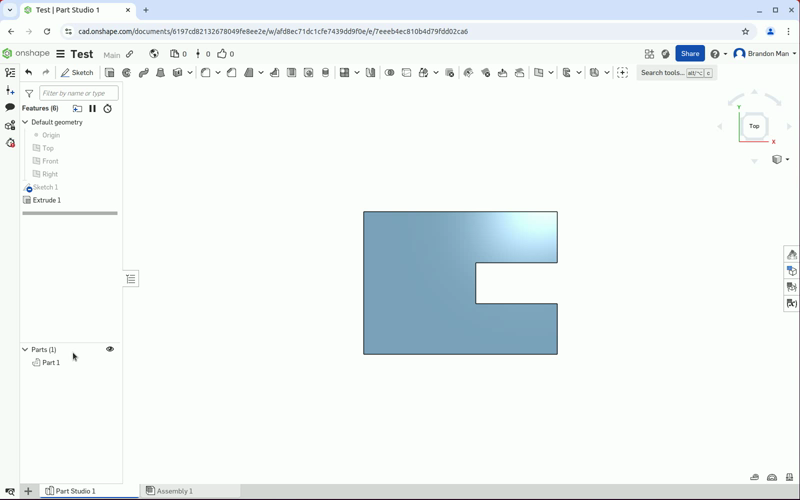
key(shift+p)
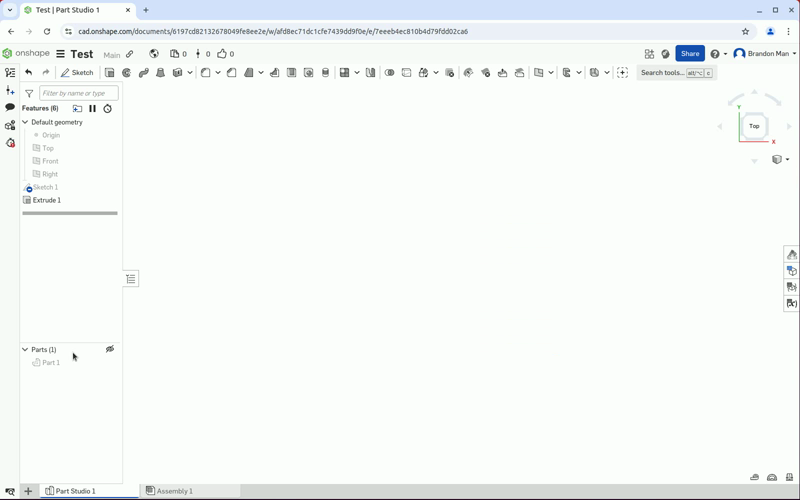
key(space)
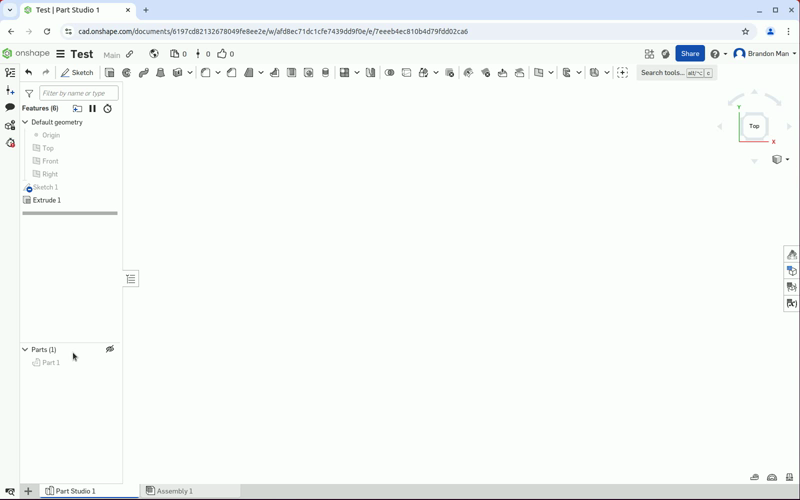
key_down(shift)
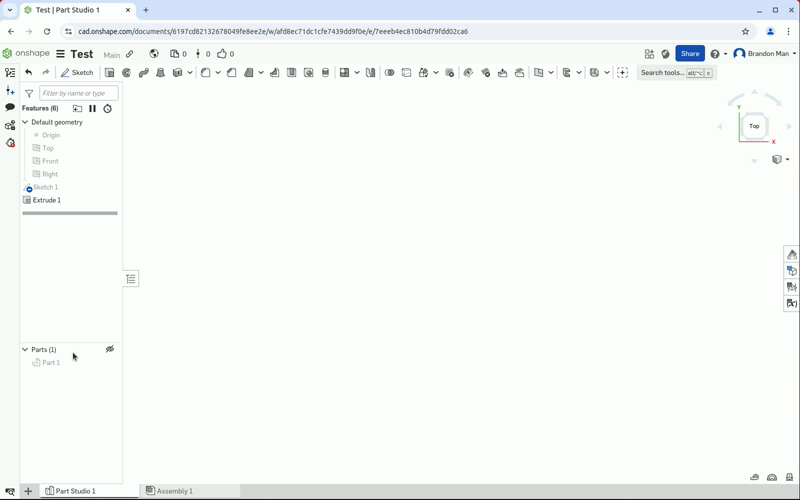
key(up)
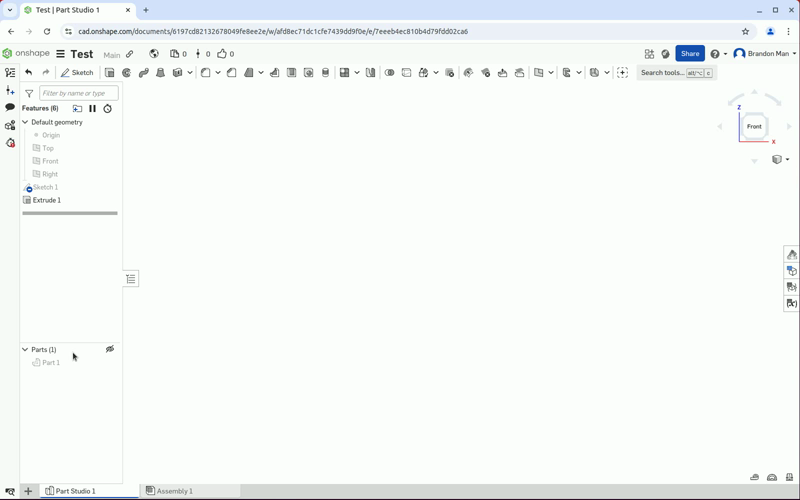
key_up(shift)
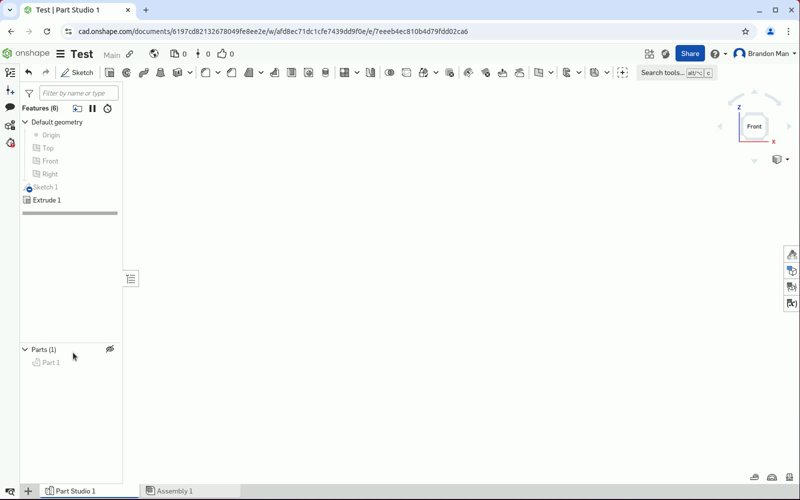
mouse_move(73, 352)
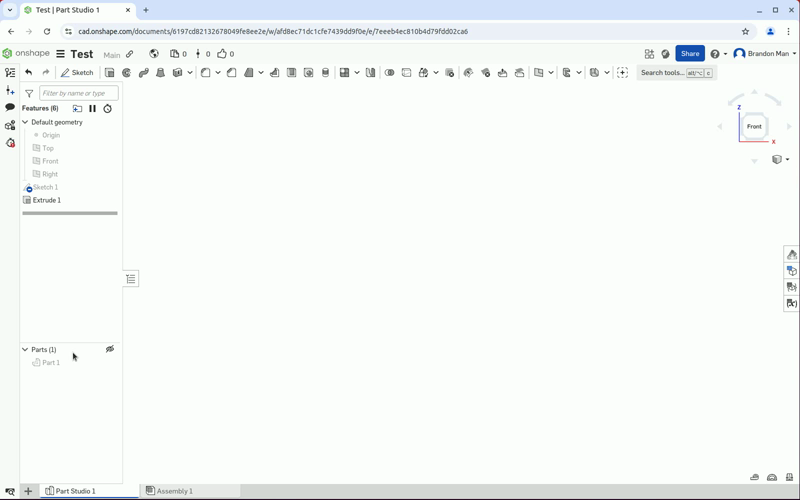
key(shift+y)
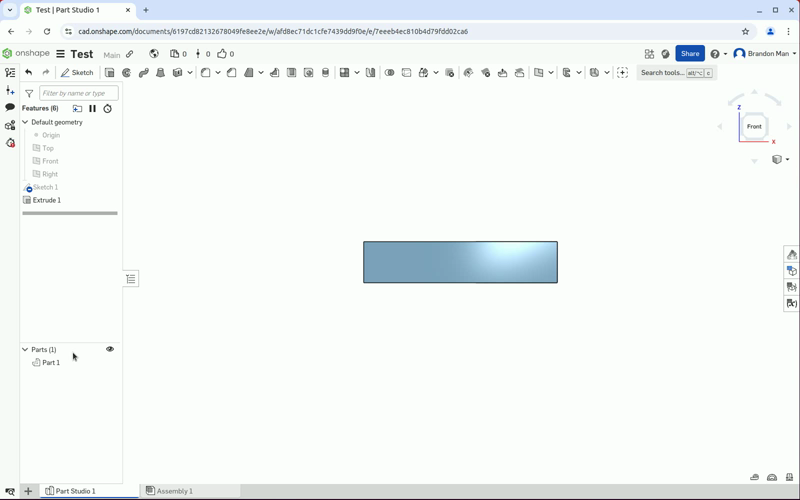
mouse_move(541, 75)
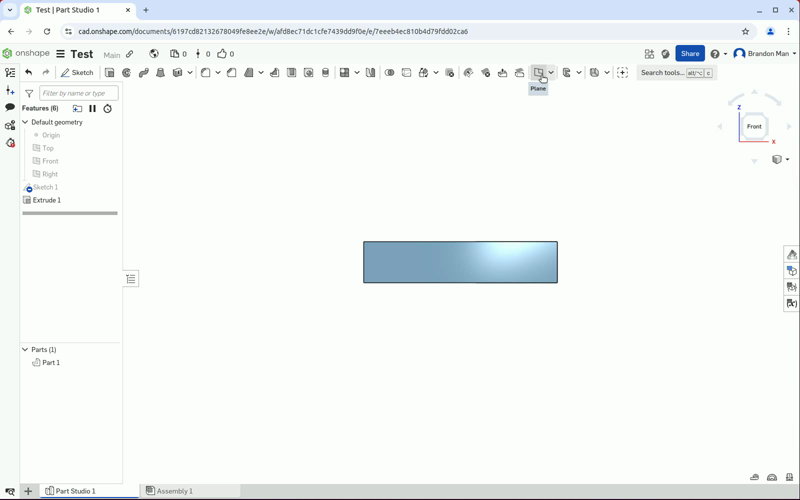
click(541, 75)
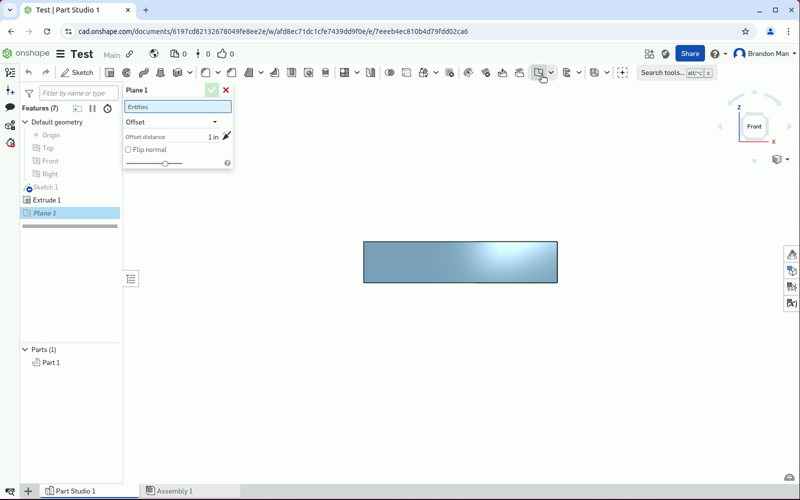
mouse_move(73, 163)
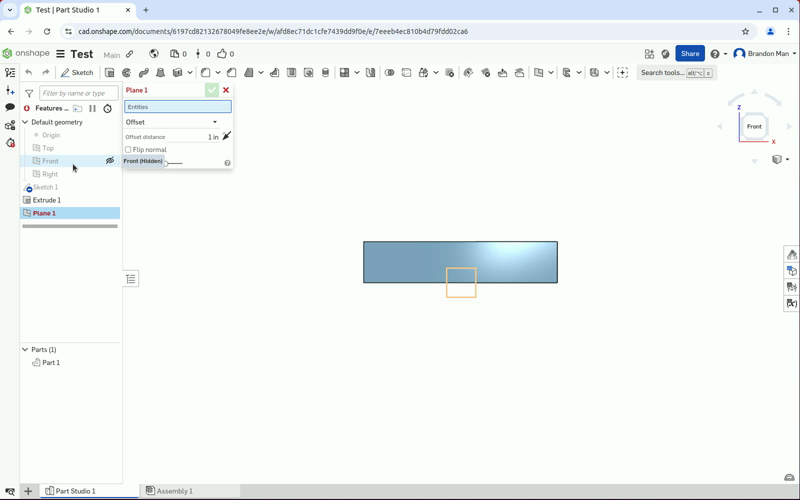
click(73, 163)
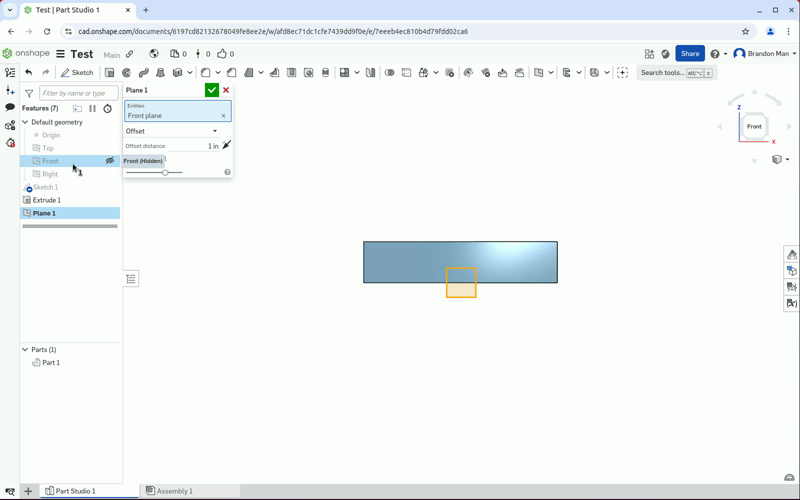
key(tab, 2)
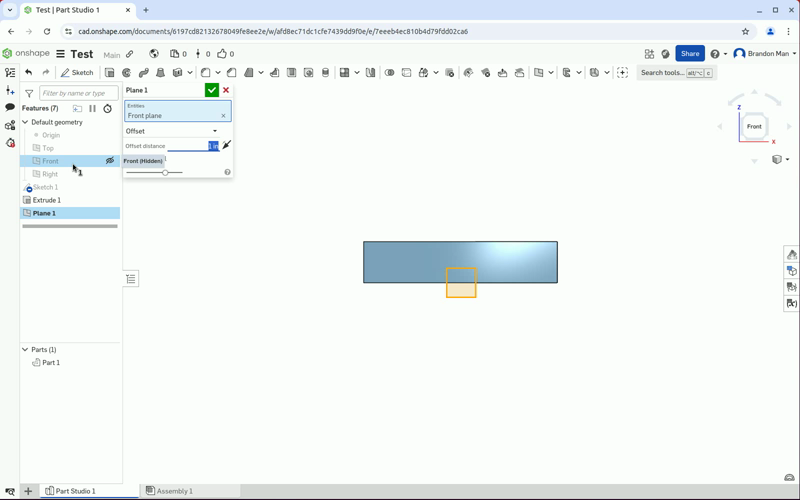
text(14.697)
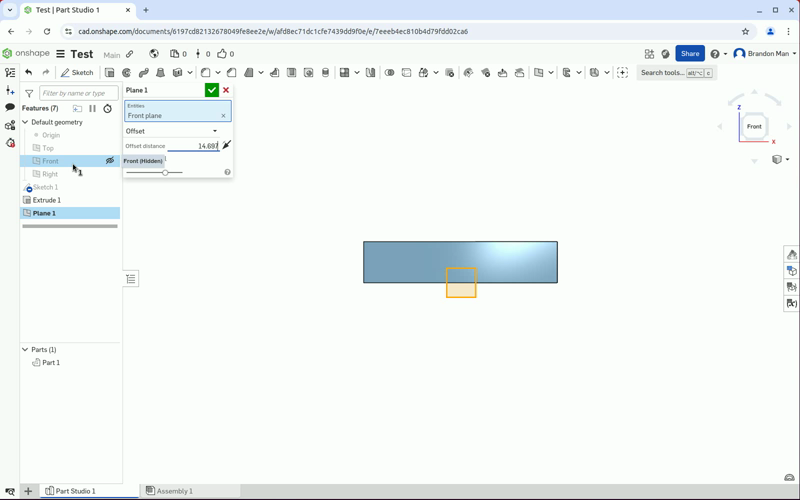
key(enter, 2)
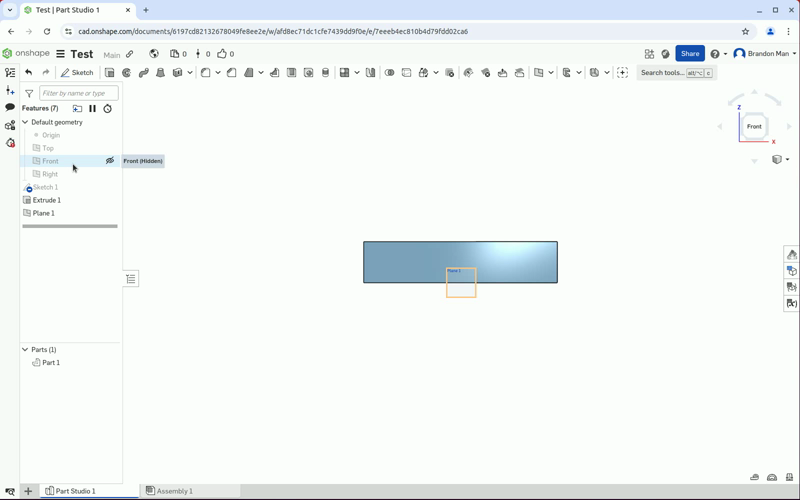
key(shift+s)
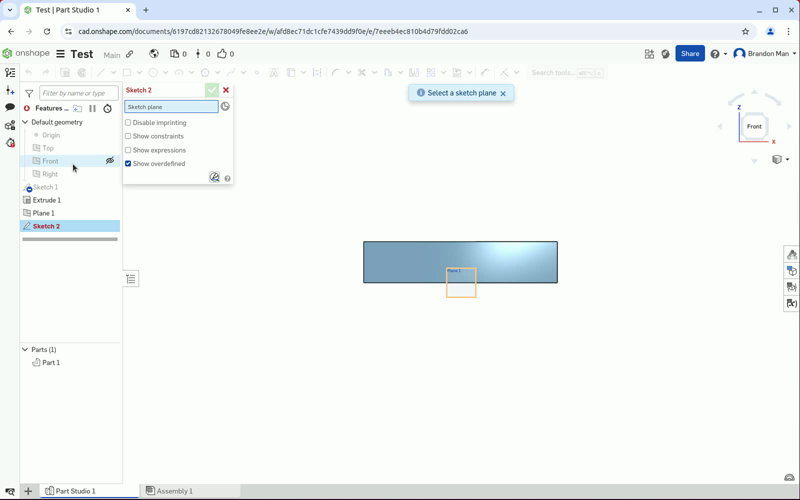
mouse_move(73, 215)
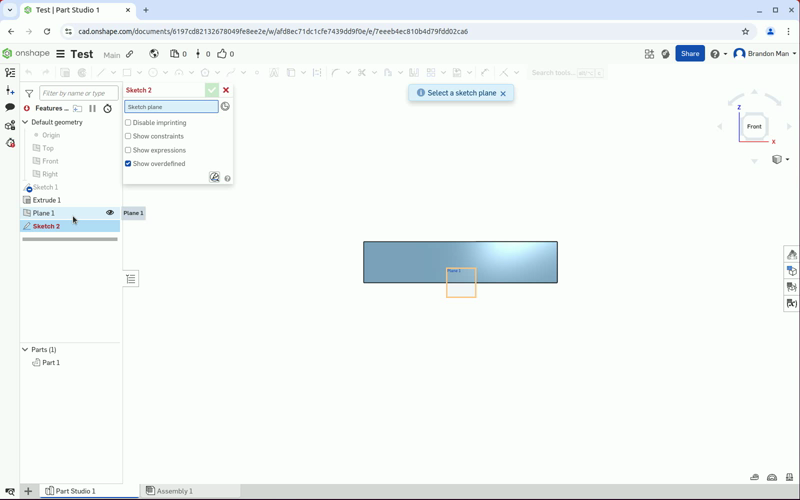
click(73, 215)
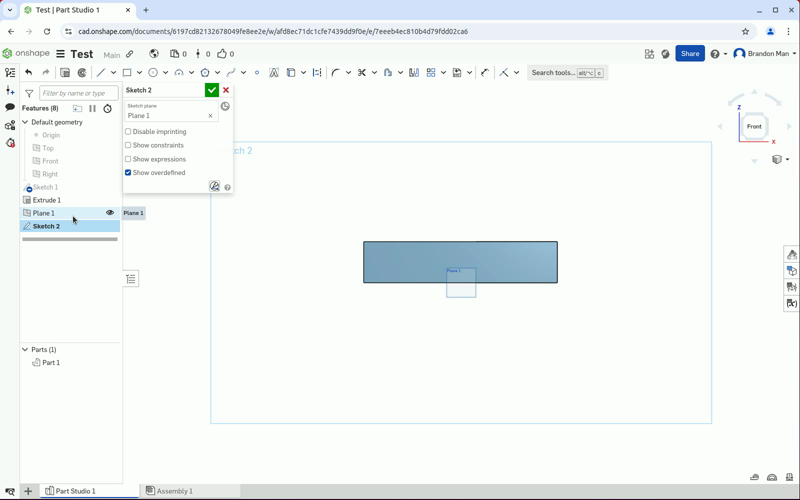
mouse_move(73, 352)
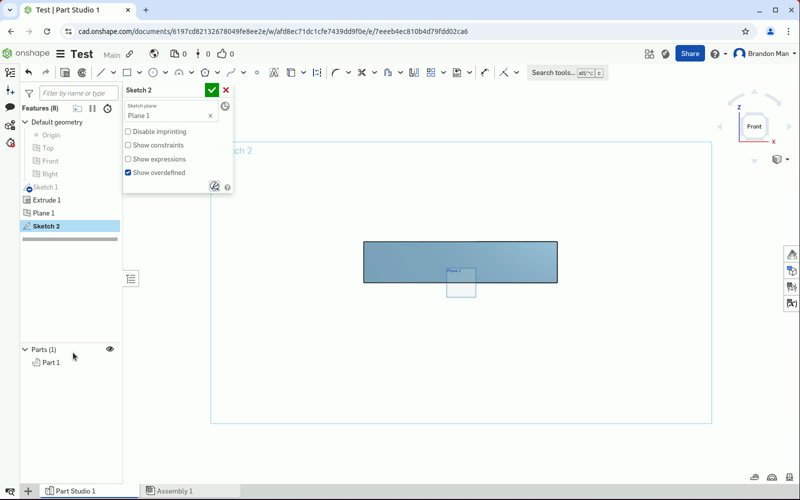
key(y)
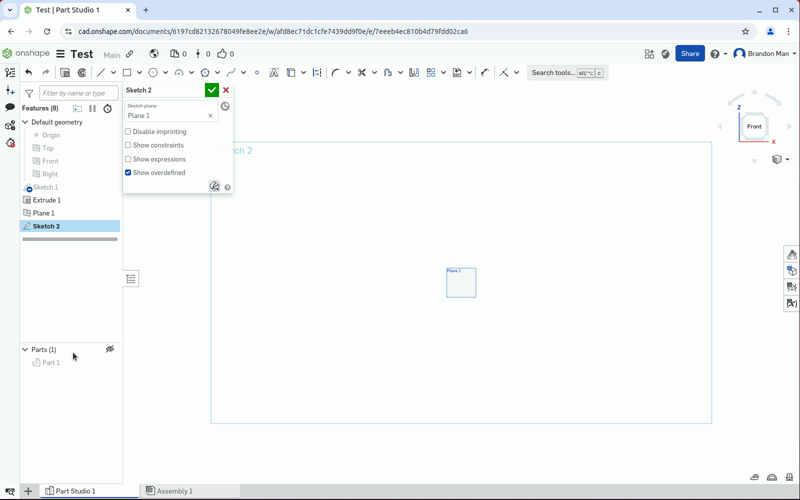
key(l)
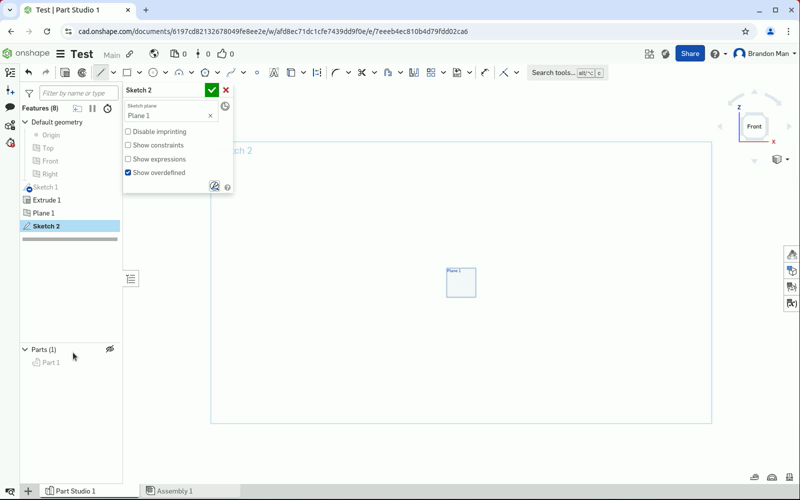
key_down(shift)
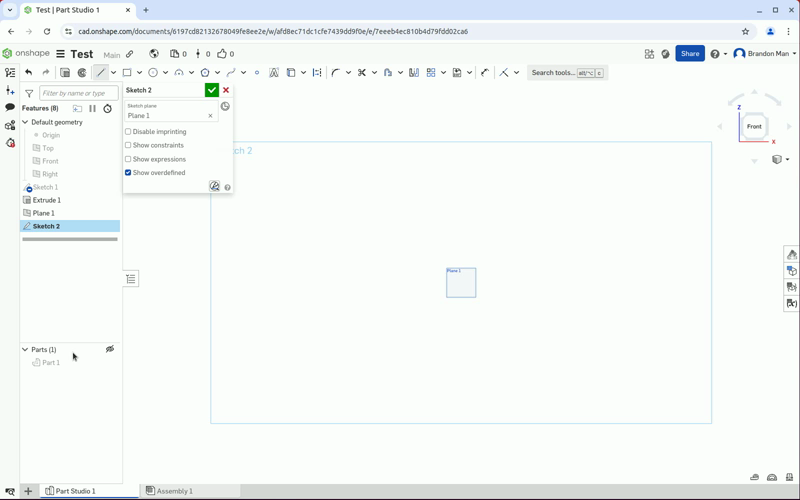
mouse_move(363, 241)
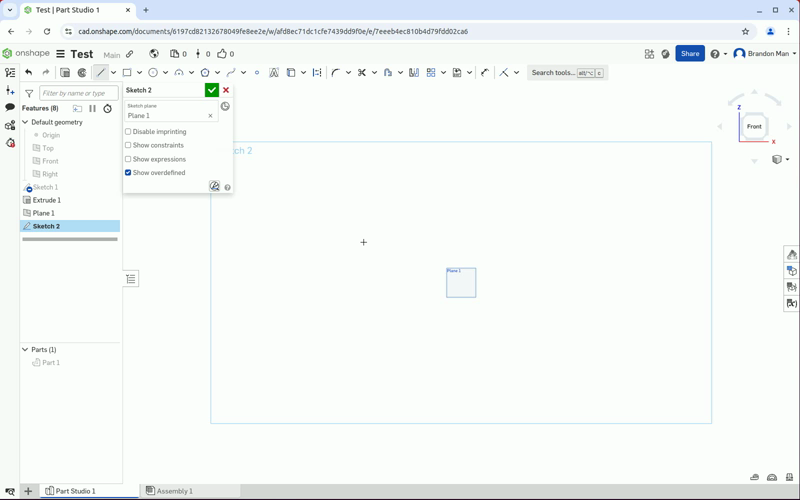
click(363, 241)
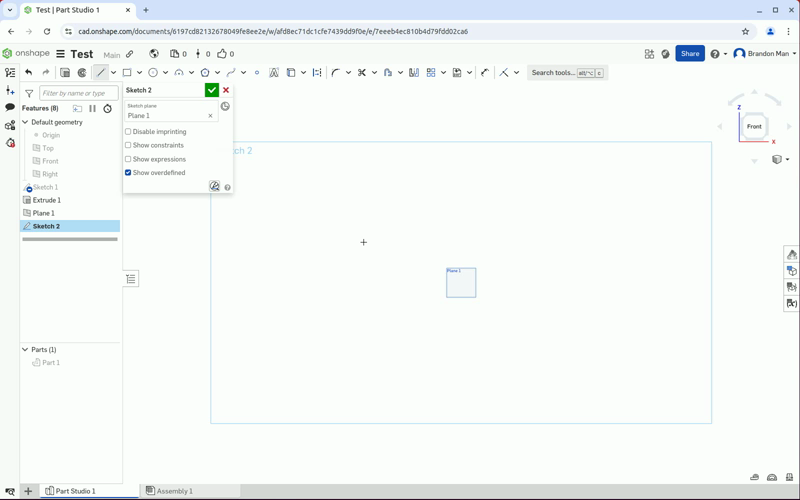
key_up(shift)
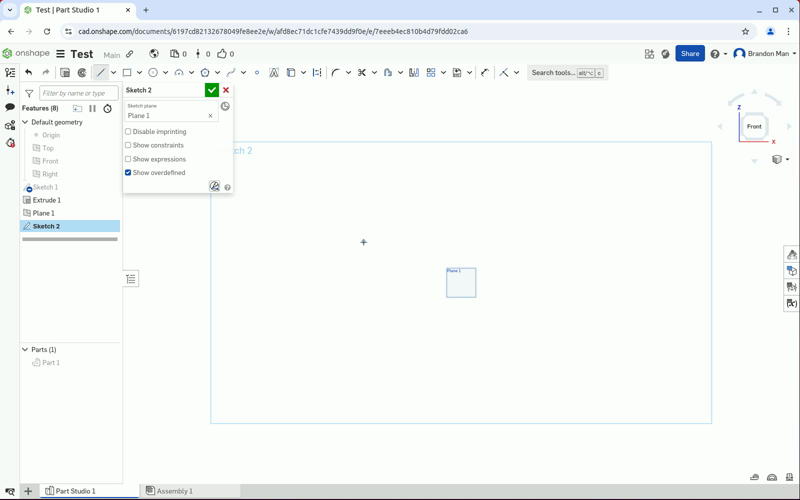
key_down(shift)
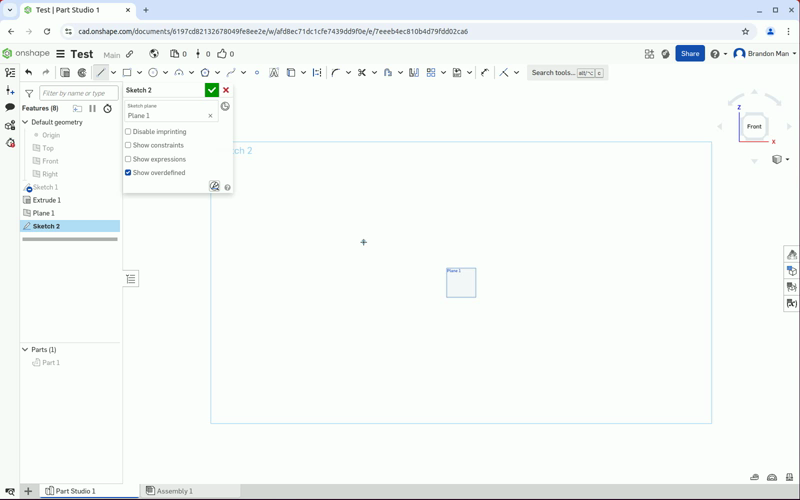
mouse_move(393, 241)
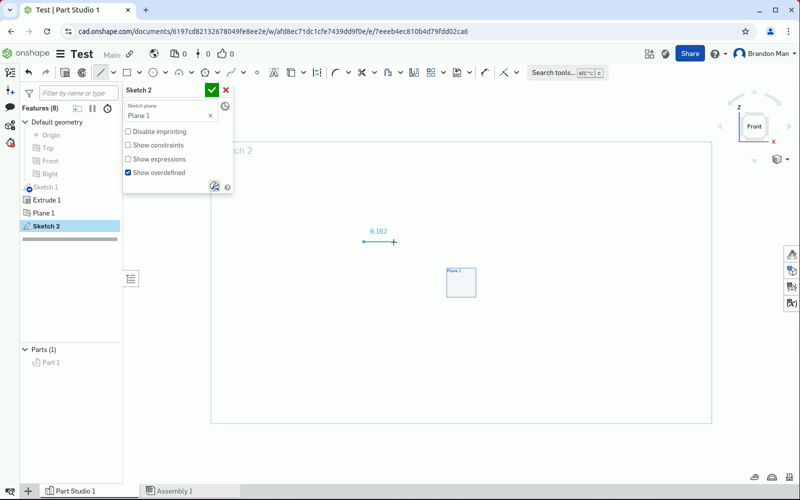
mouse_move(404, 241)
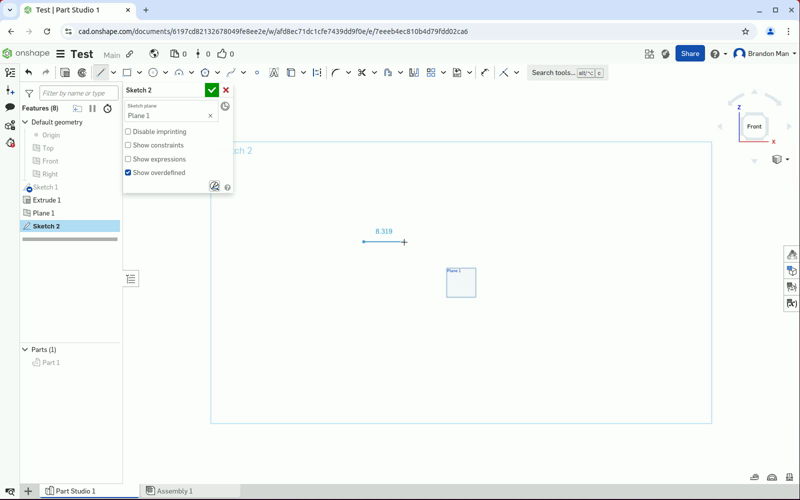
click(404, 241)
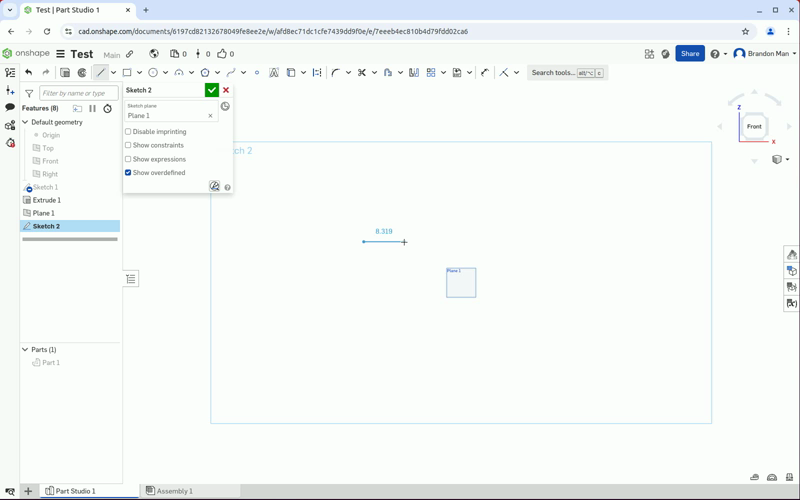
key_up(shift)
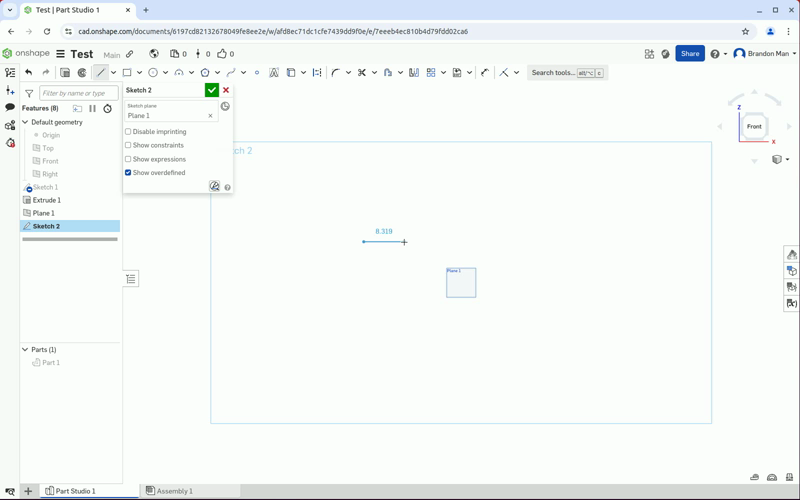
key_down(shift)
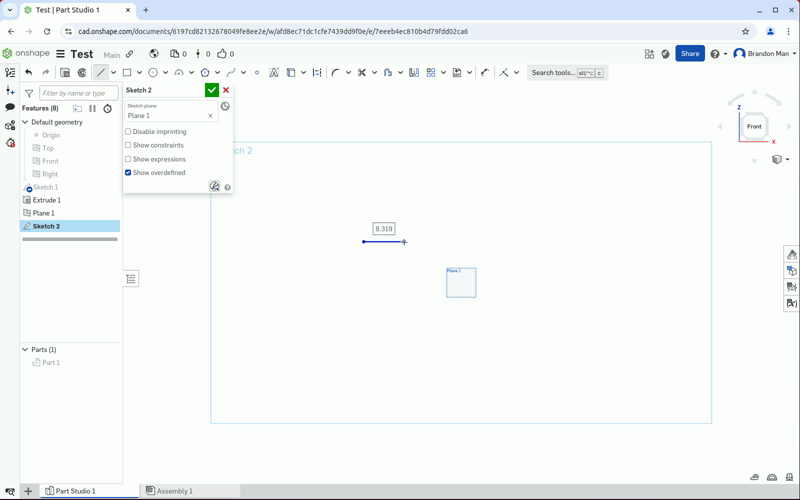
mouse_move(404, 170)
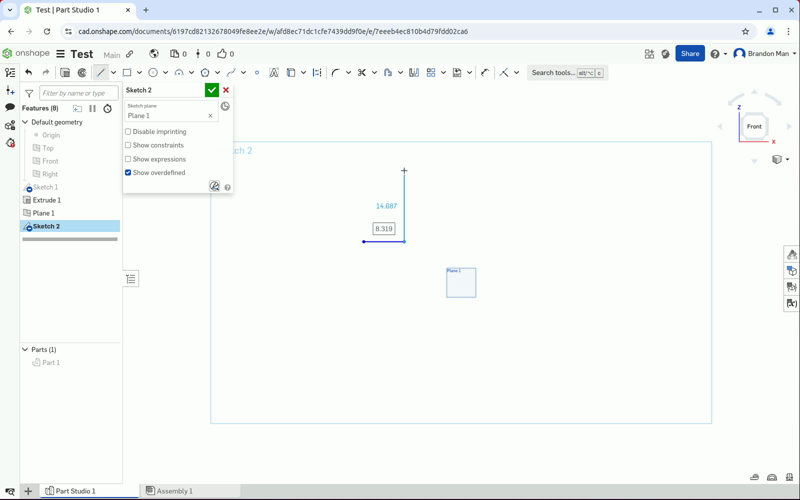
click(404, 170)
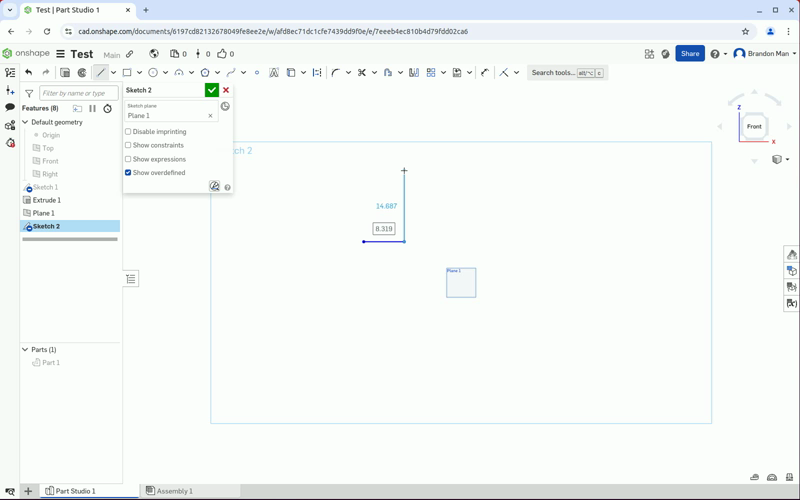
key_up(shift)
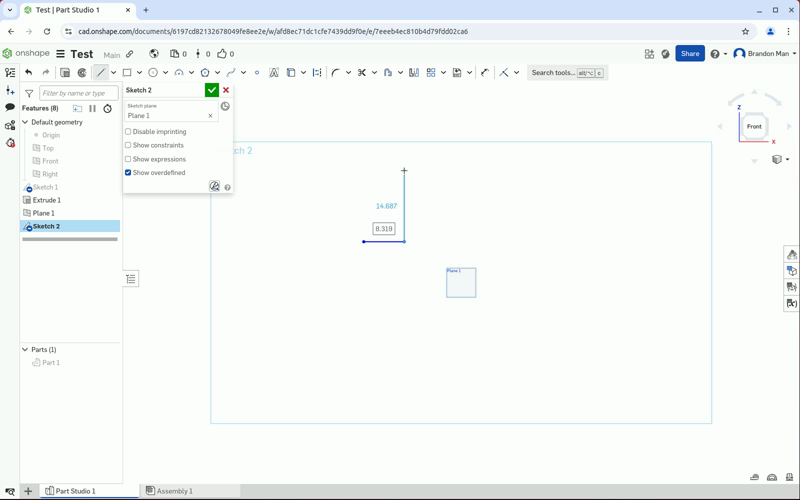
key_down(shift)
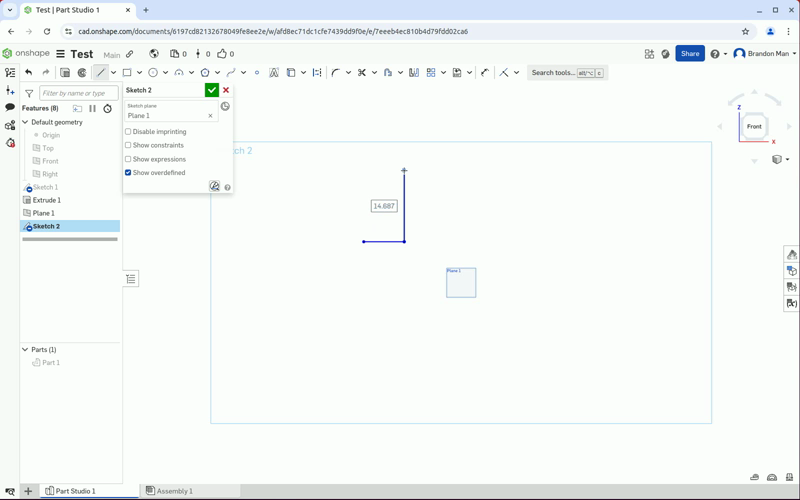
mouse_move(434, 170)
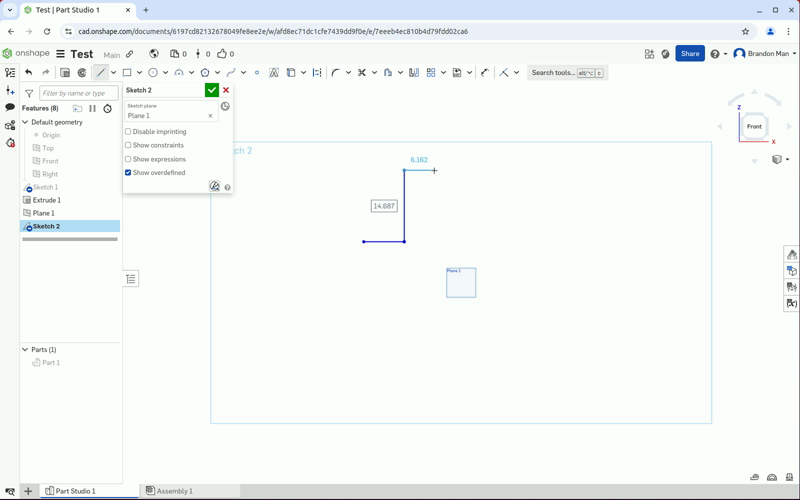
mouse_move(363, 170)
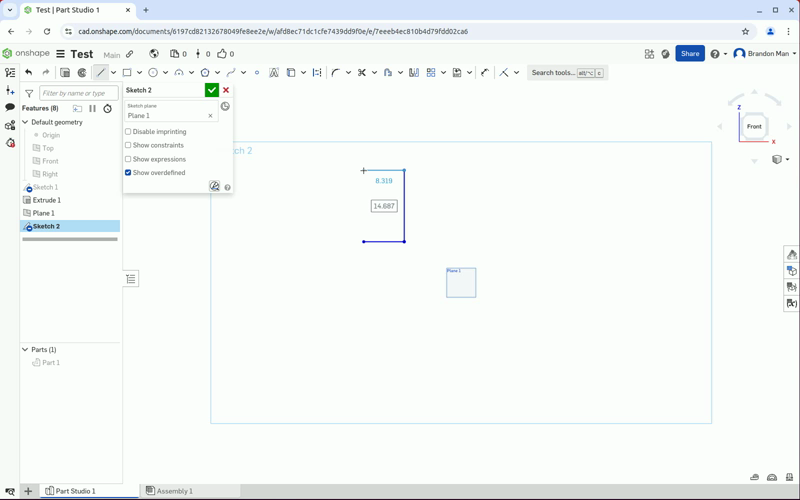
click(363, 170)
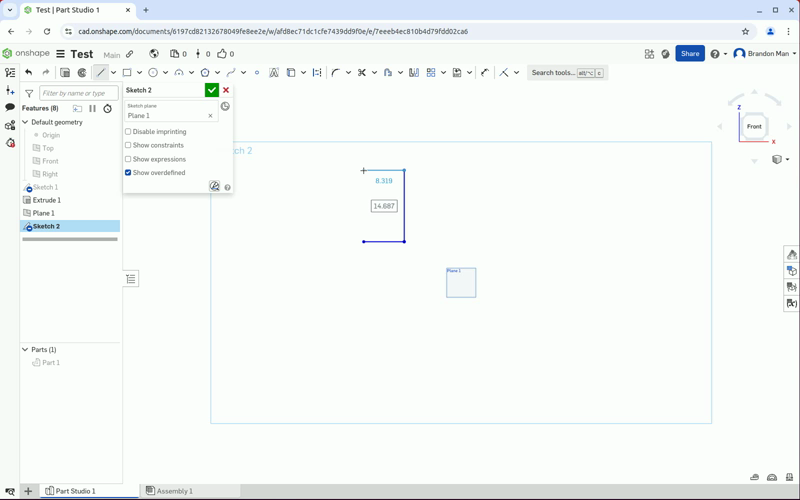
key_up(shift)
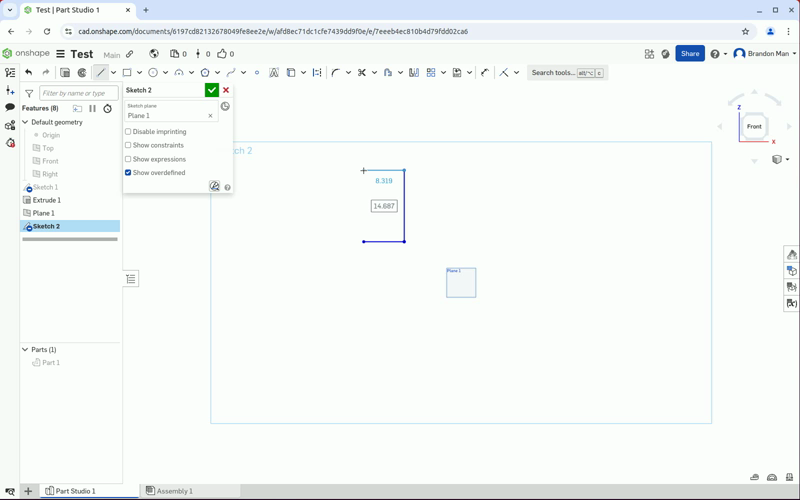
key_down(shift)
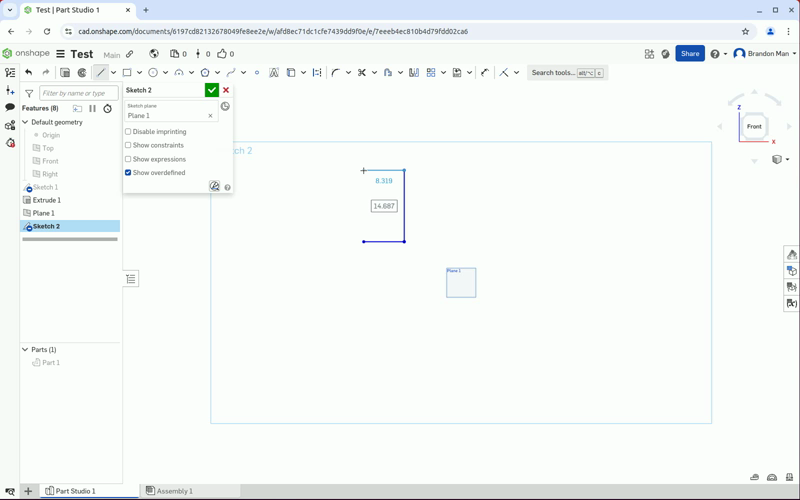
mouse_move(363, 241)
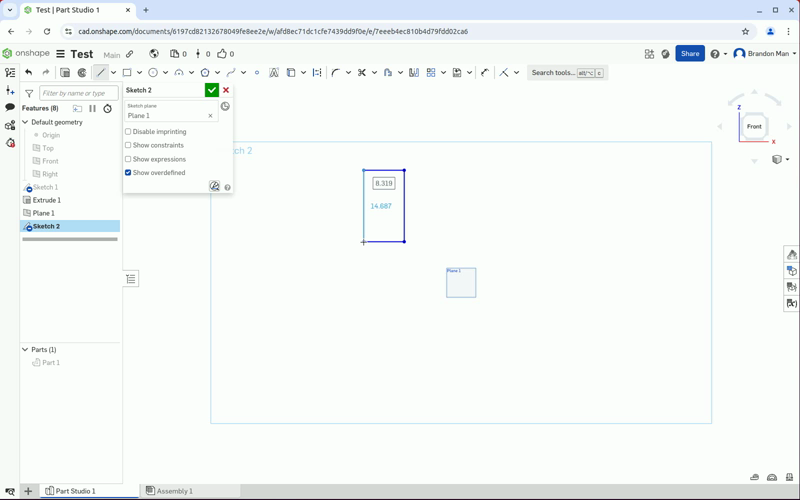
key_up(shift)
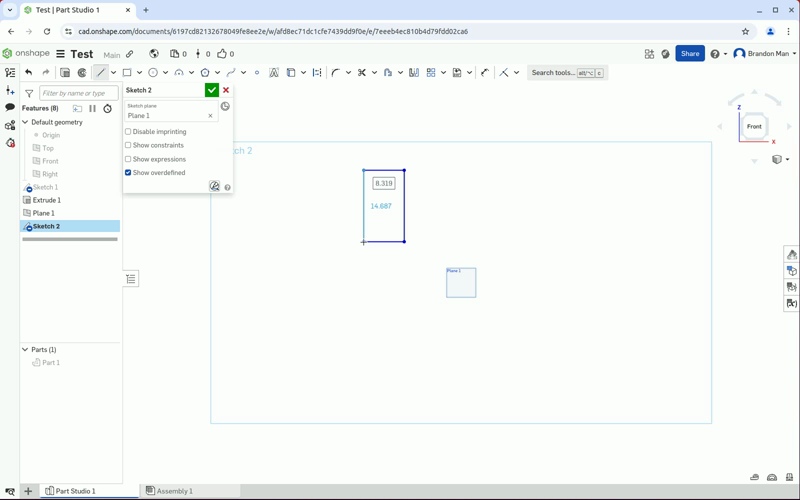
click(363, 241)
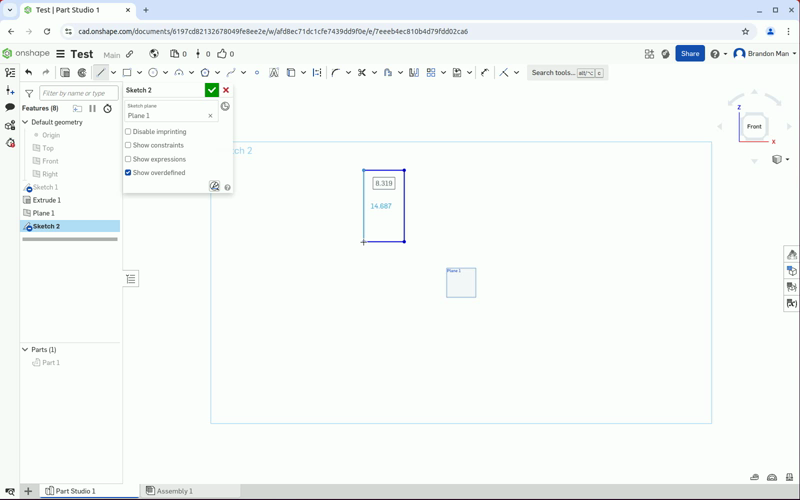
key(esc)
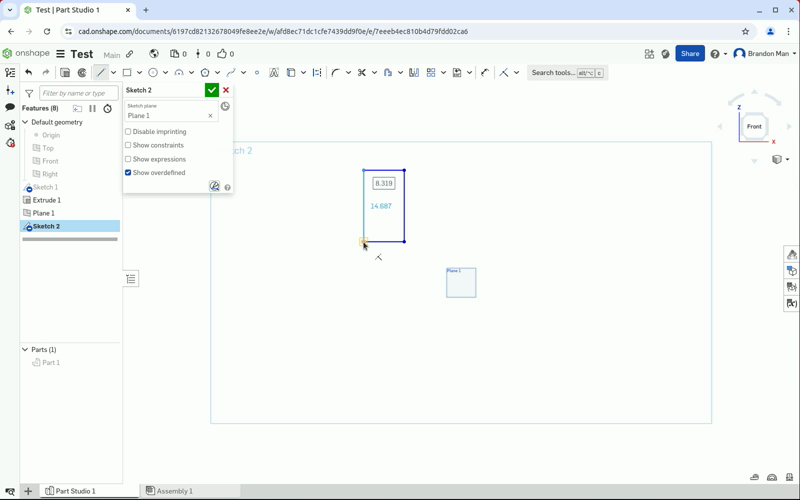
mouse_move(394, 225)
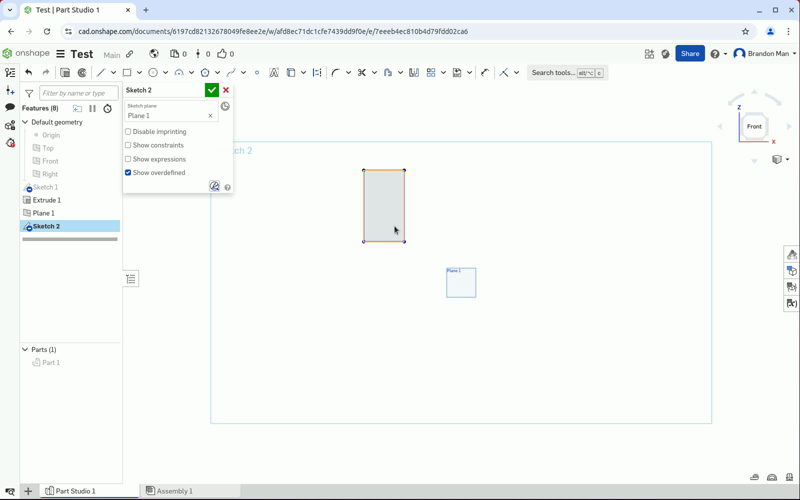
click(394, 225)
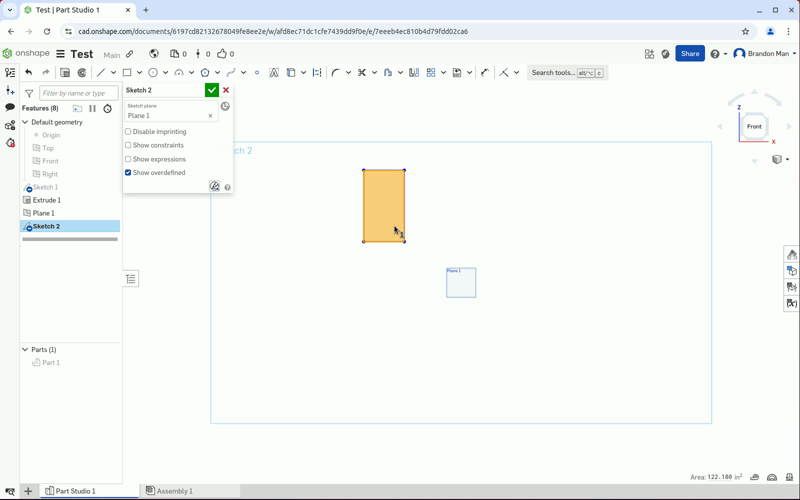
mouse_move(73, 352)
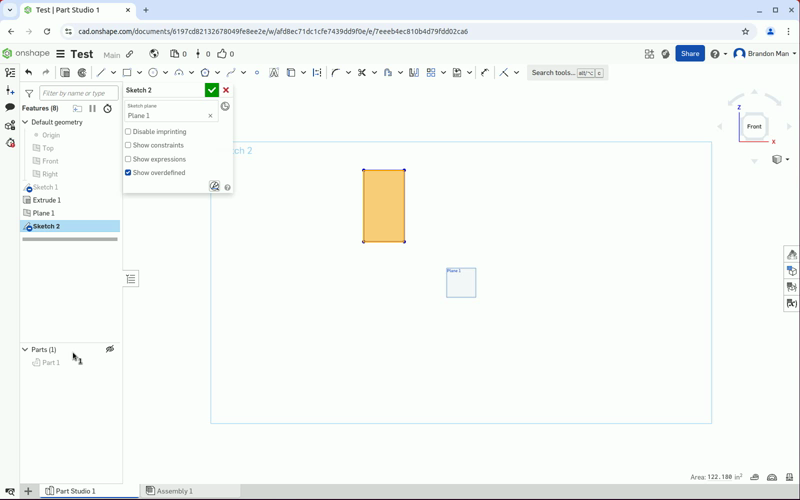
key(shift+y)
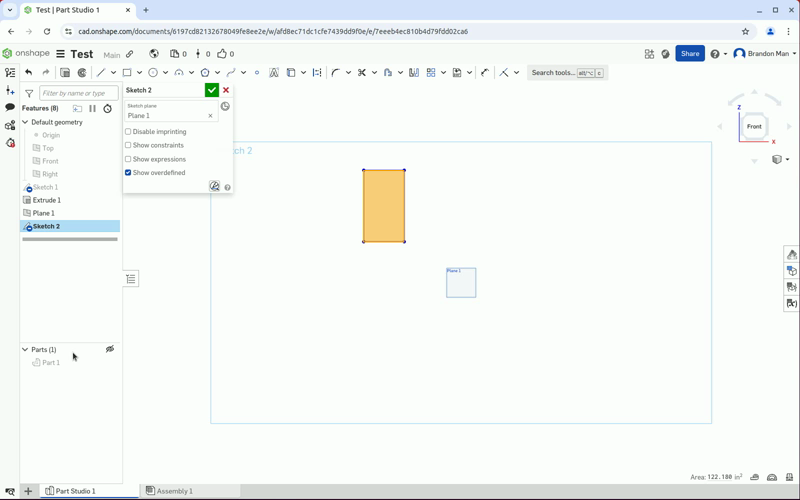
key(shift+e)
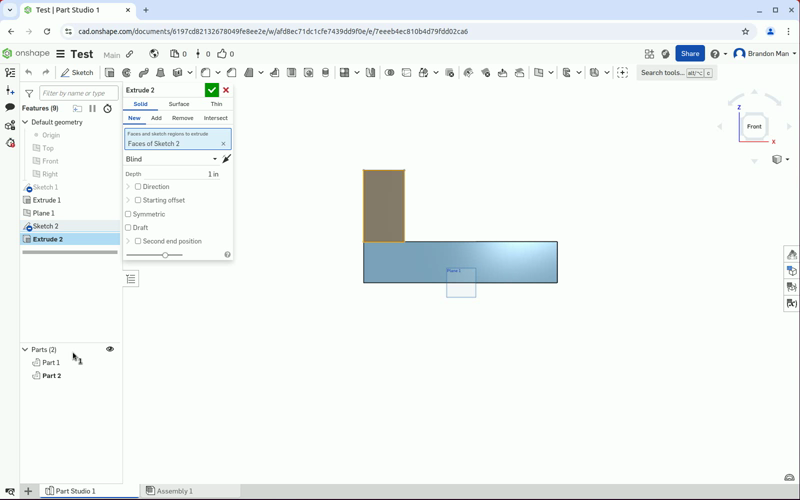
mouse_move(143, 106)
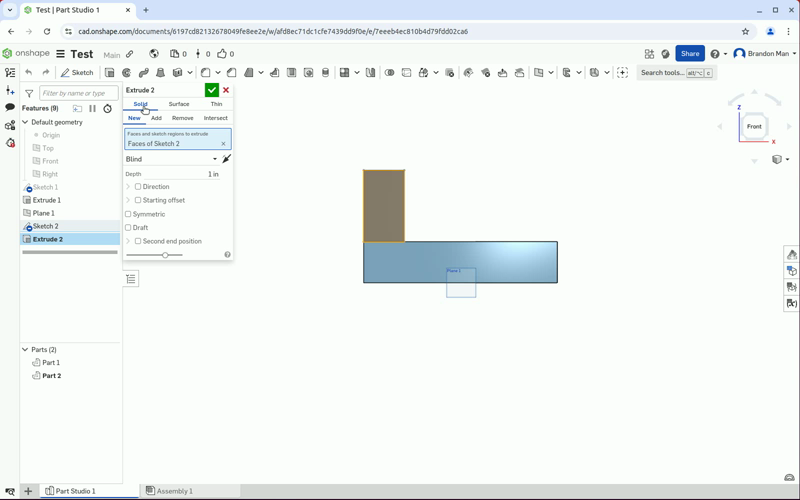
click(143, 106)
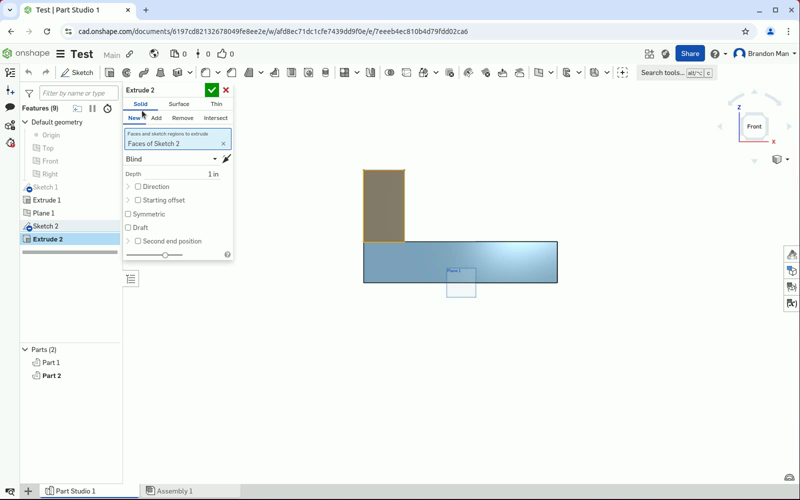
mouse_move(137, 120)
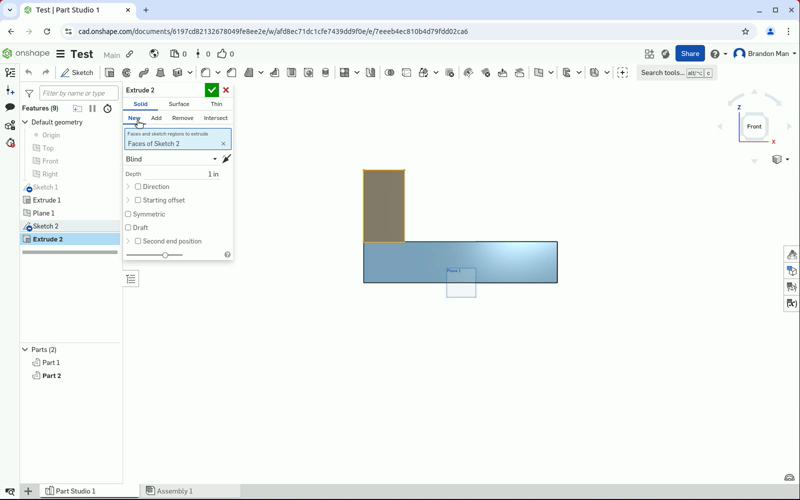
click(137, 120)
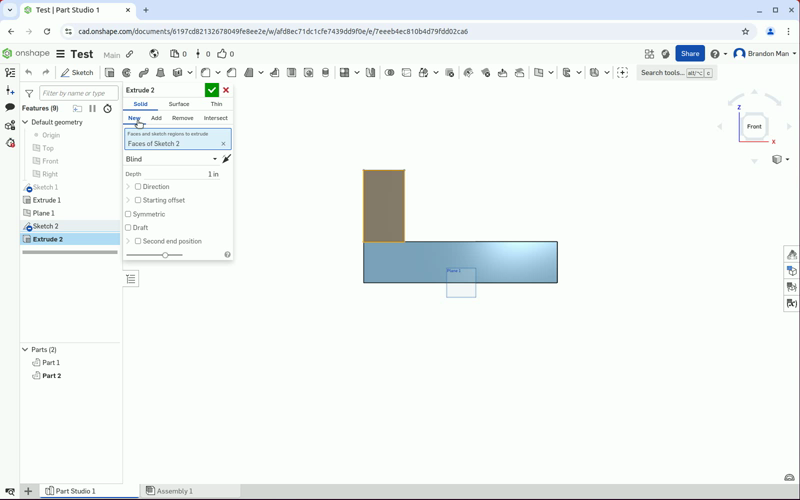
key(tab, 4)
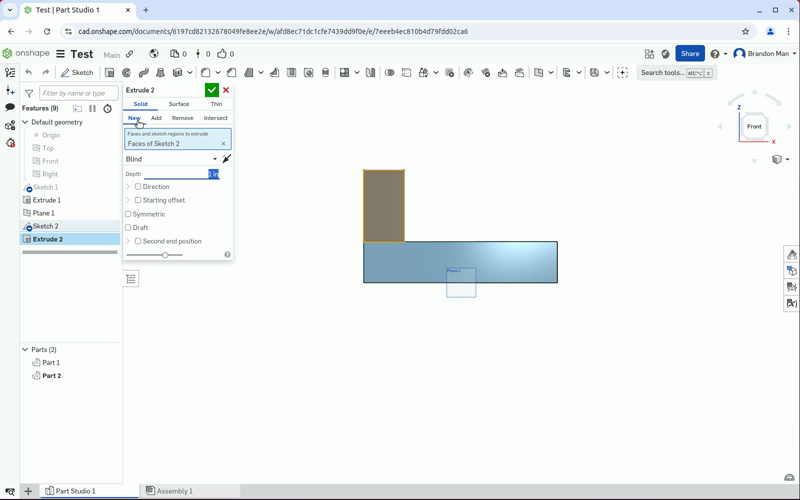
text(-29.367)
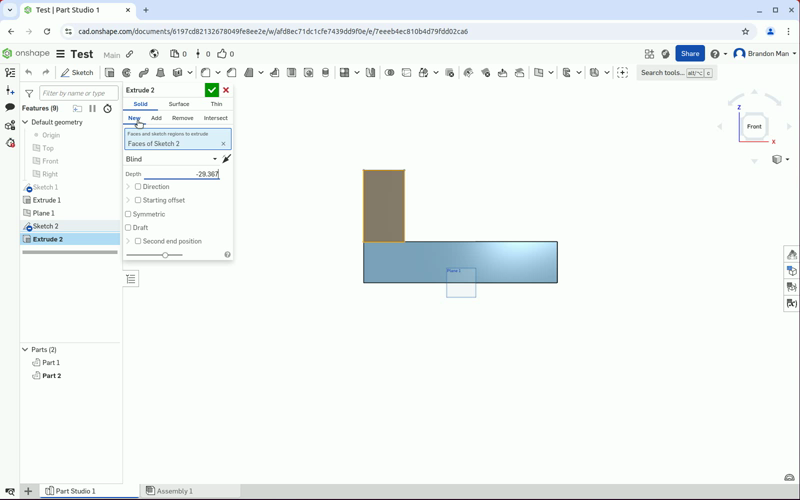
key(enter)
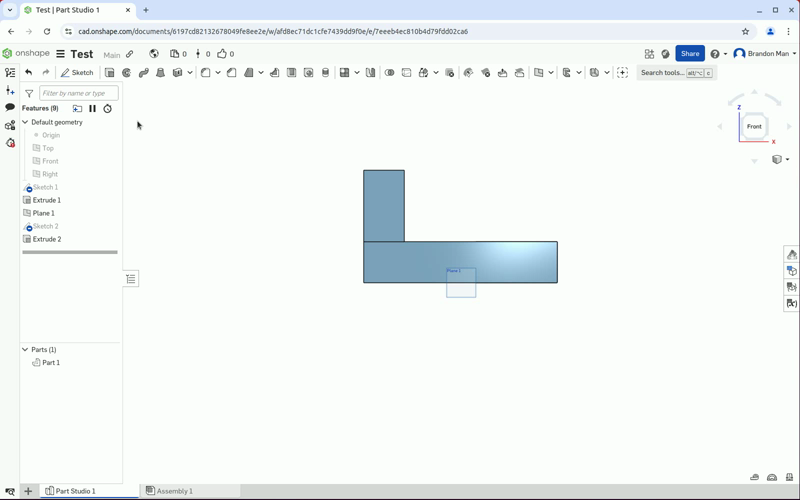
key(shift+h)
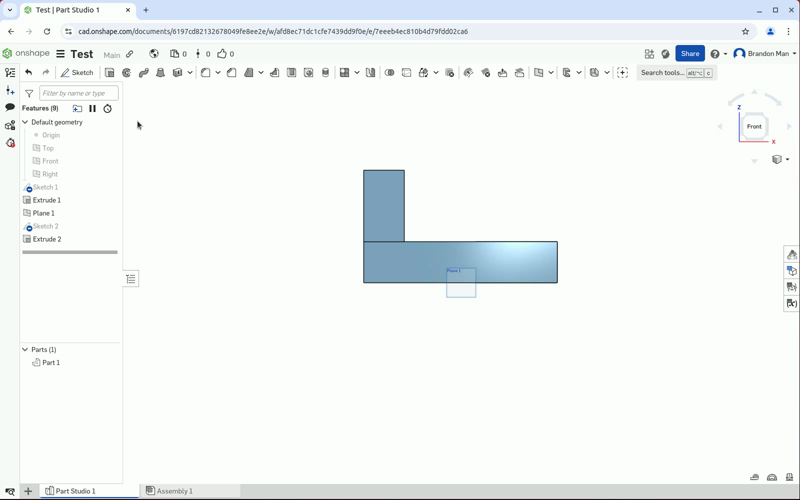
key(shift+h)
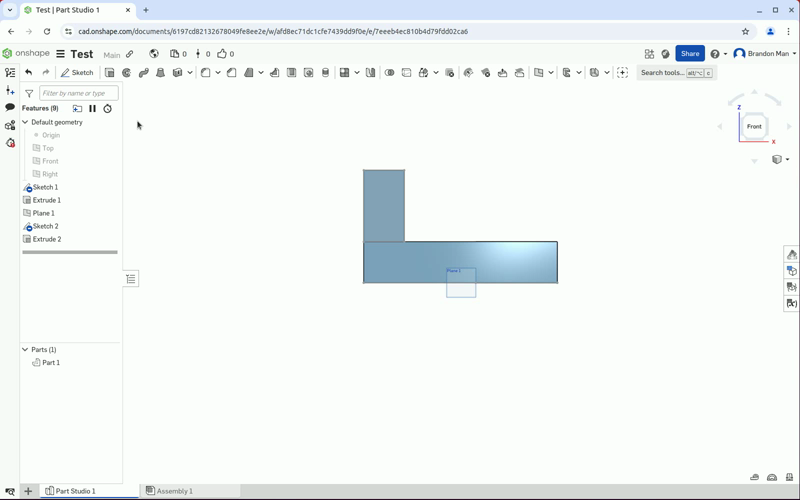
key(shift+7)
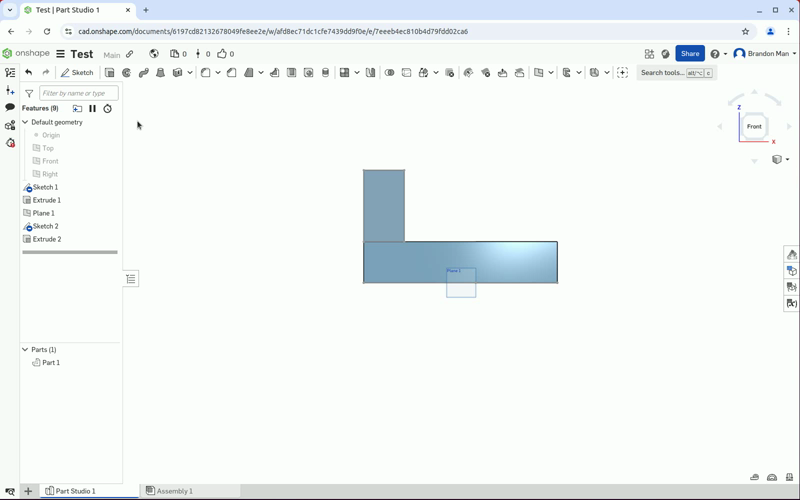
key(left, 2)
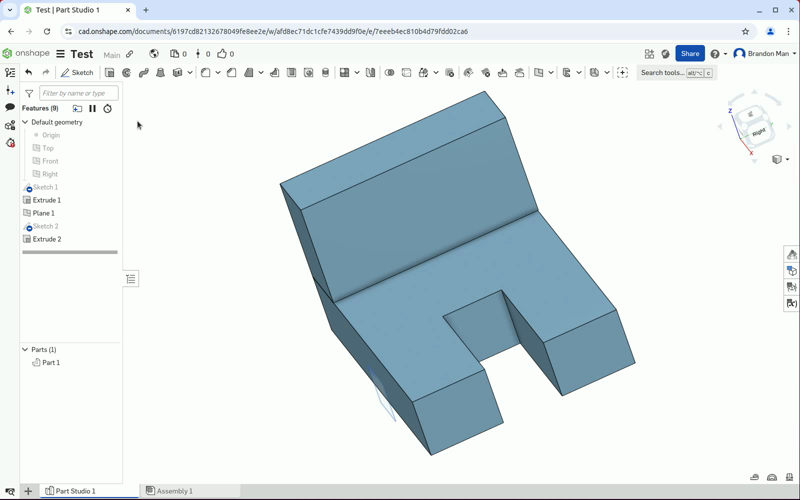
key(down, 2)
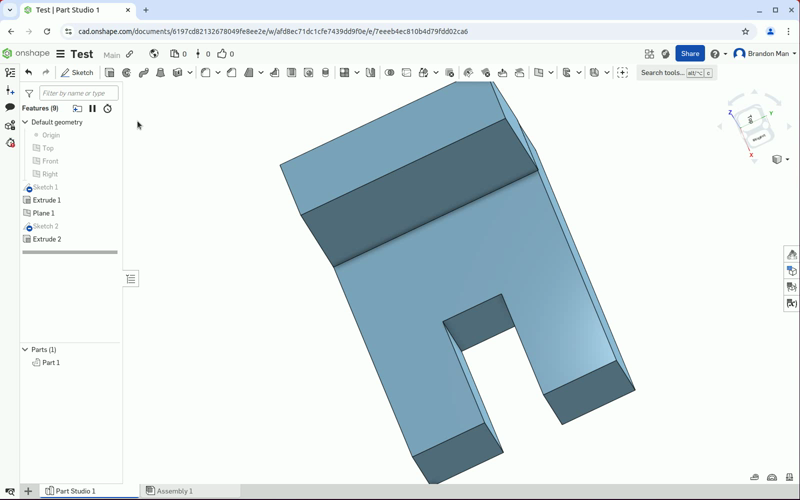
key(up, 2)
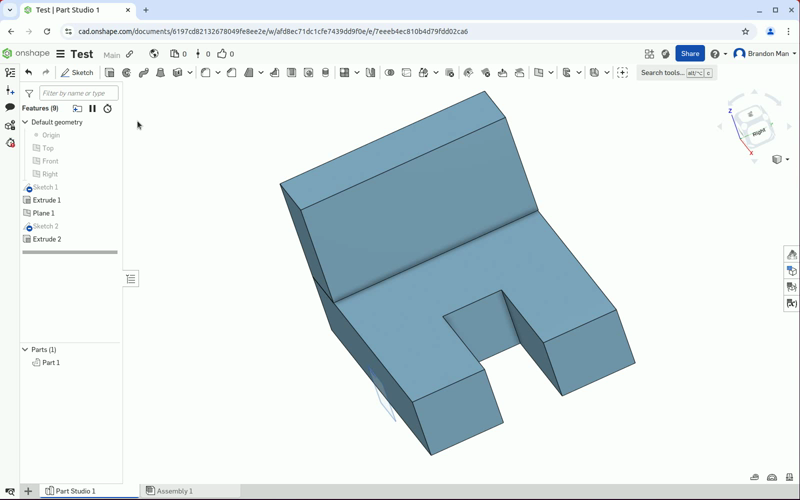
key(right, 2)
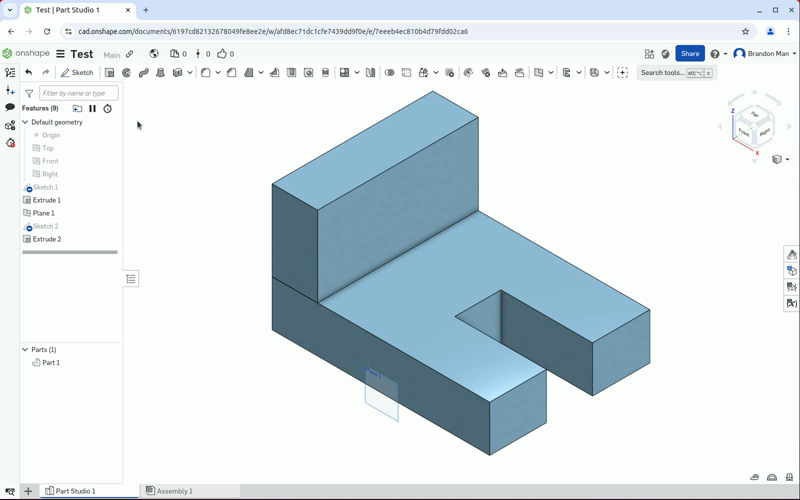
mouse_move(73, 189)
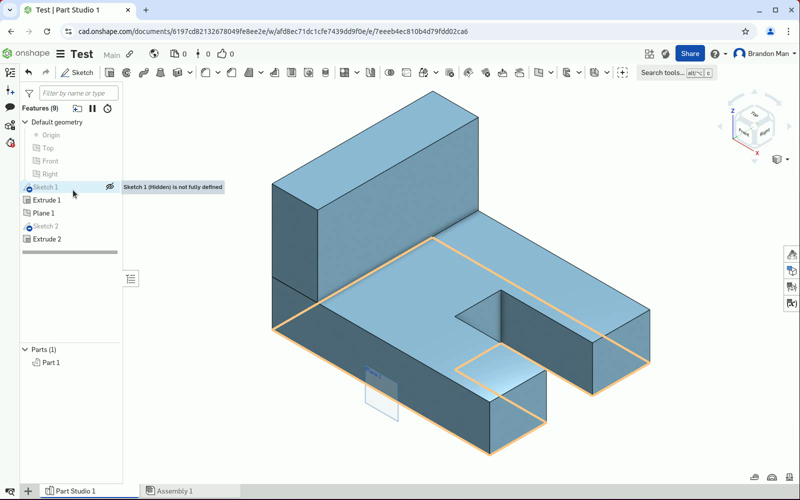
click(73, 189)